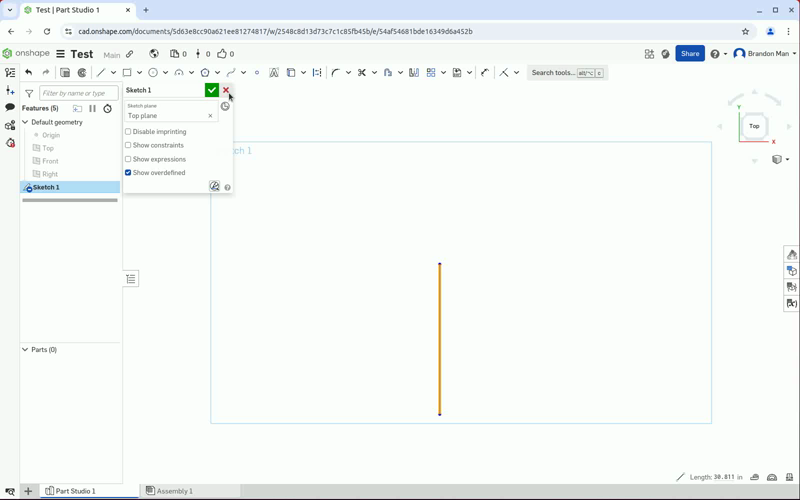
key(shift+h)
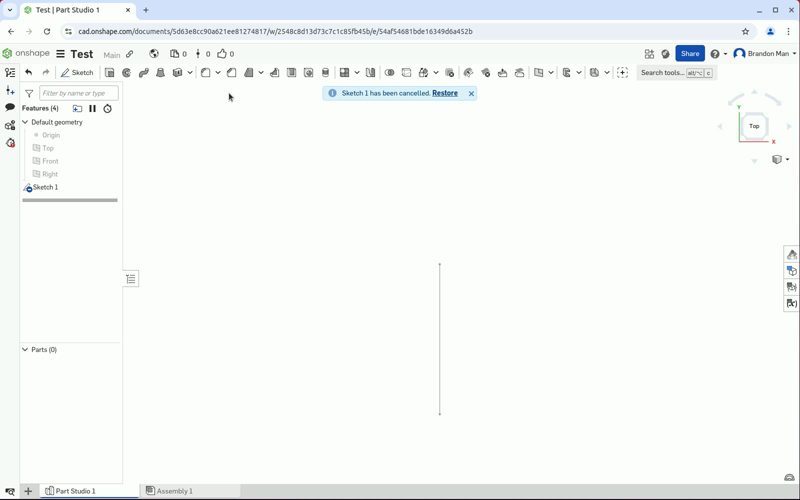
mouse_move(73, 352)
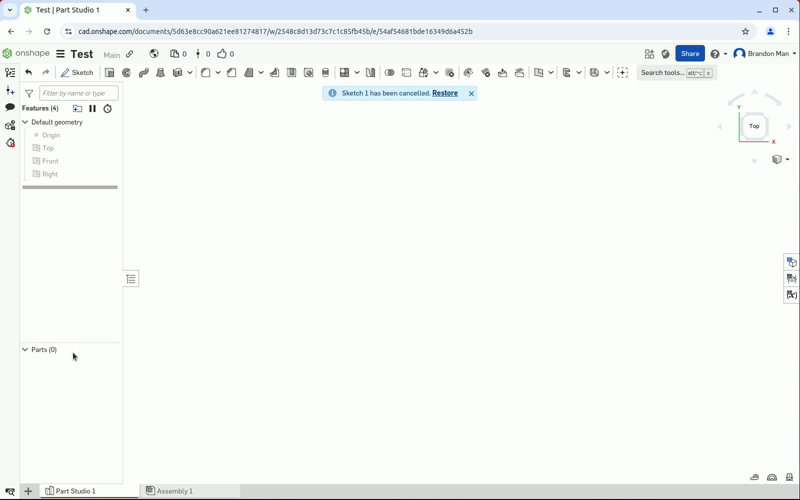
key(y)
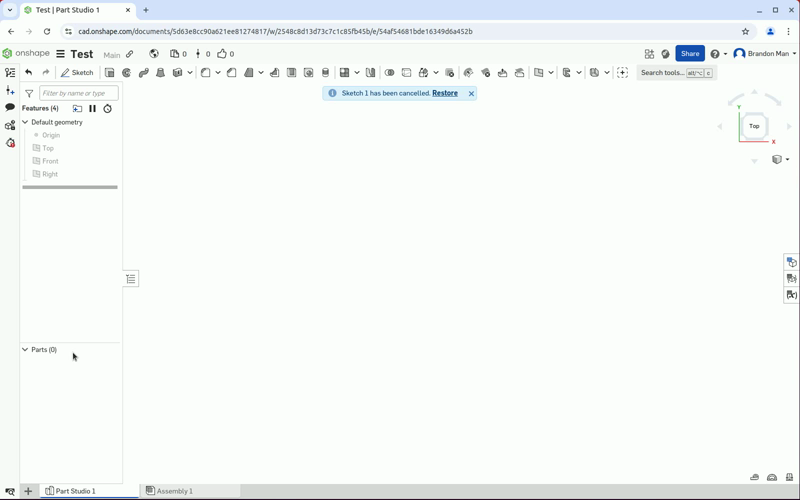
key(shift+p)
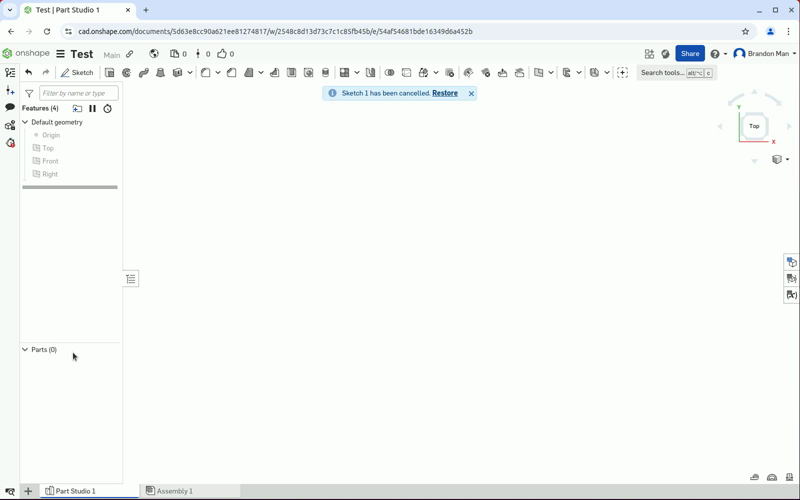
key(space)
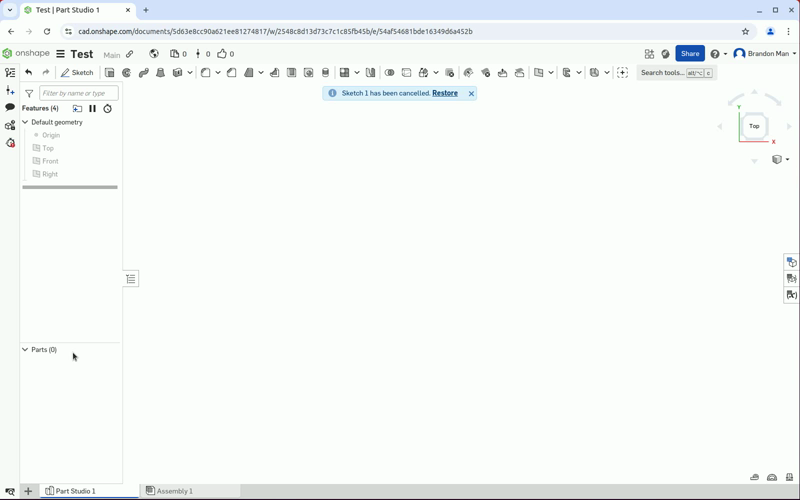
key_down(shift)
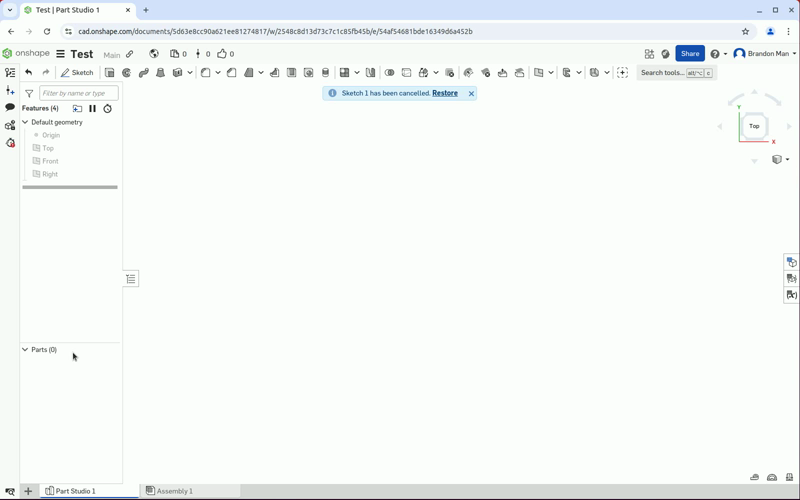
key(up)
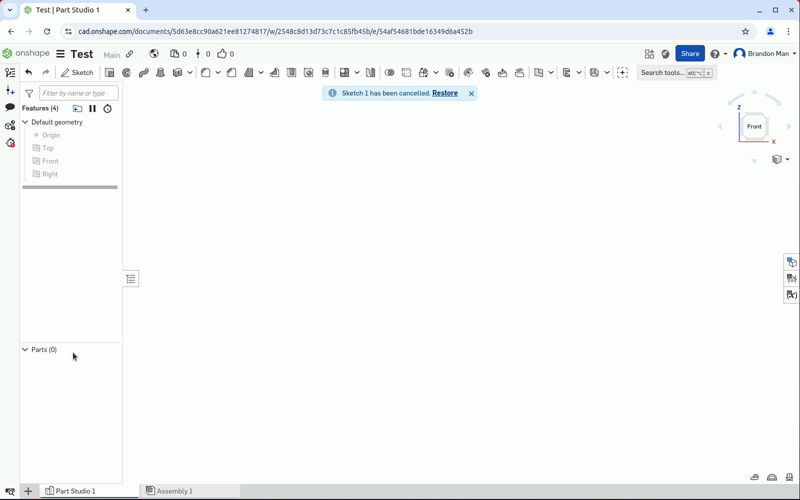
key_up(shift)
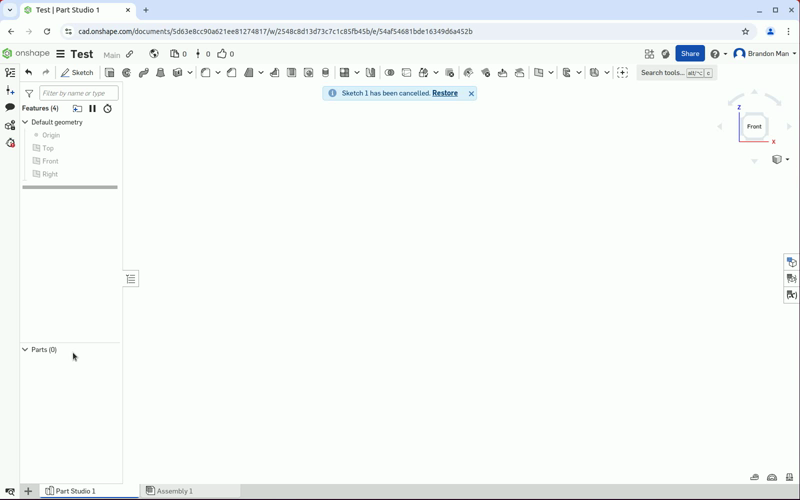
mouse_move(73, 352)
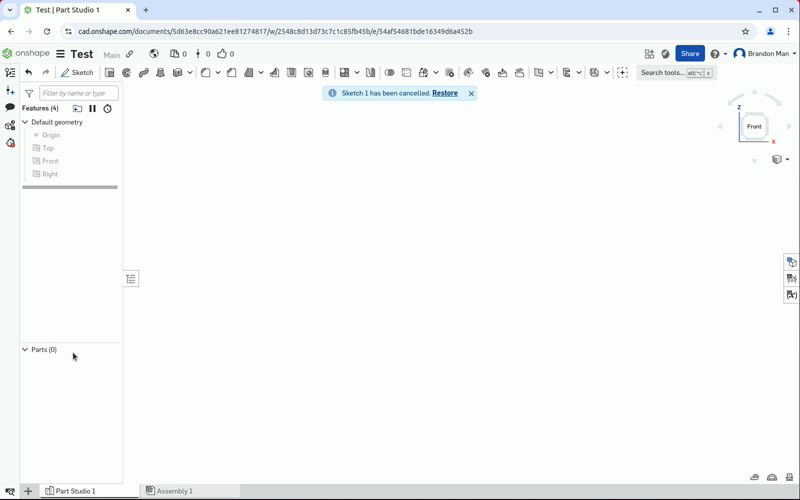
key(shift+y)
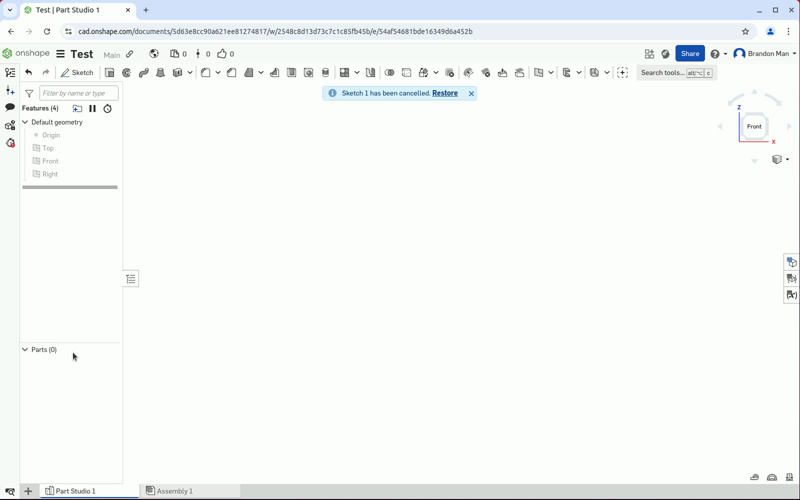
key(shift+s)
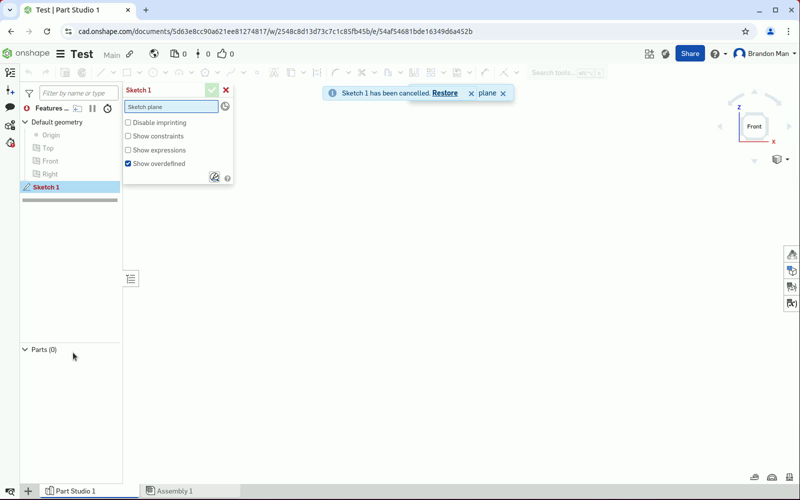
mouse_move(73, 163)
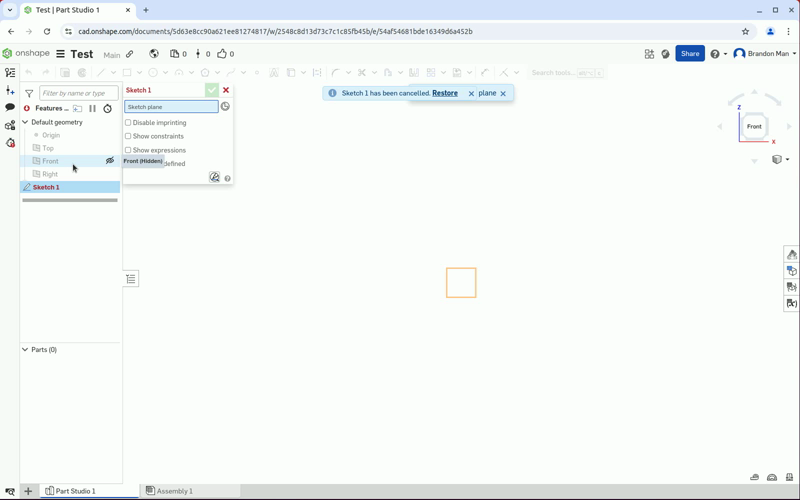
click(73, 163)
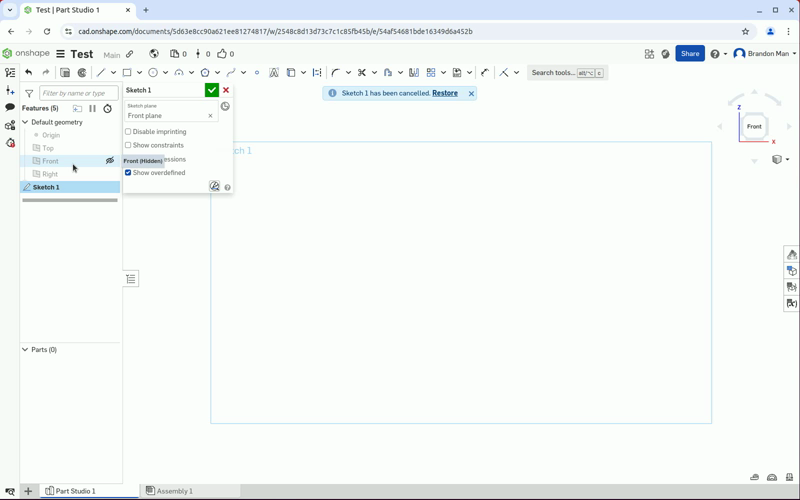
mouse_move(73, 352)
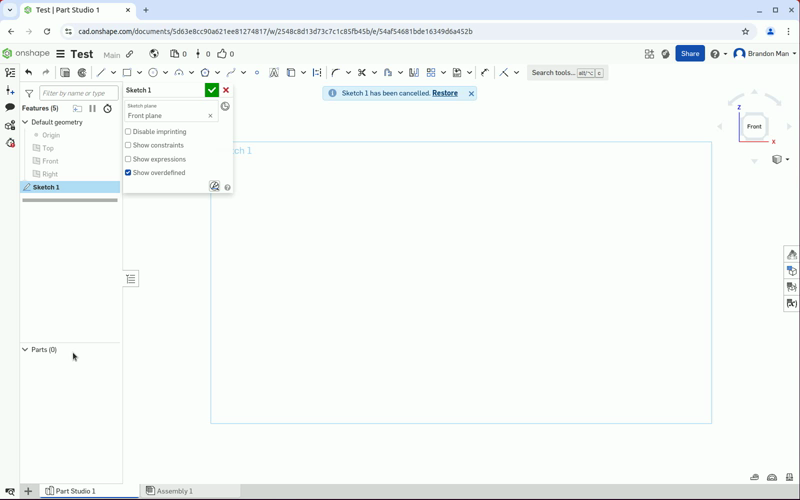
key(y)
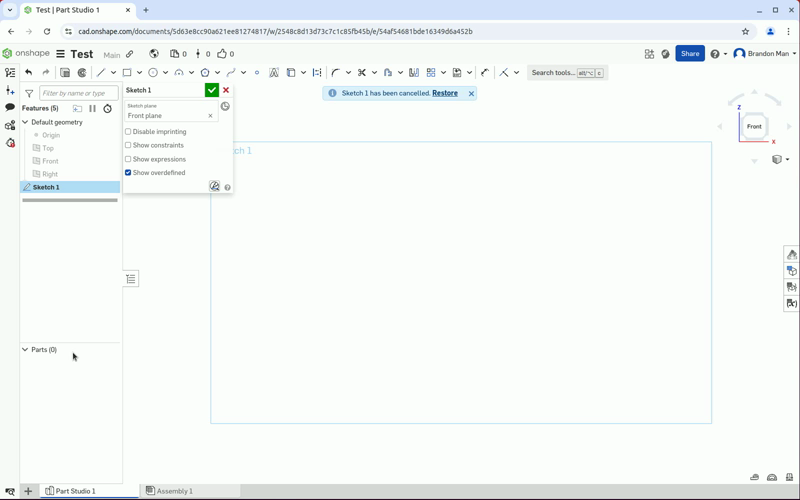
key(l)
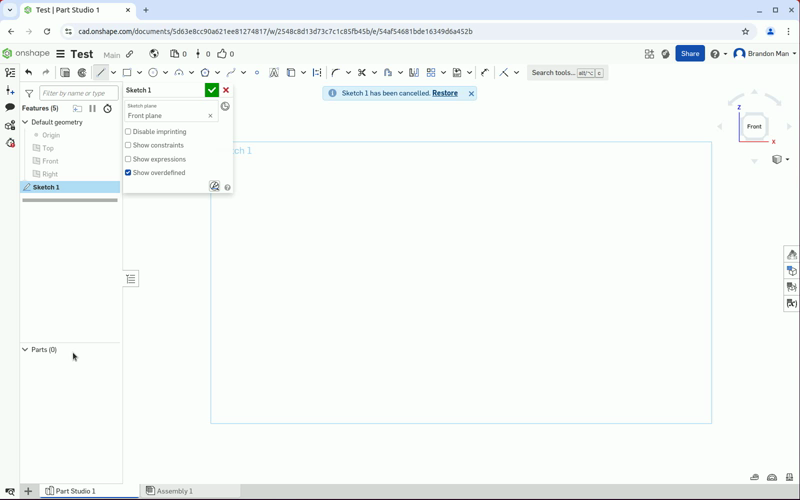
key_down(shift)
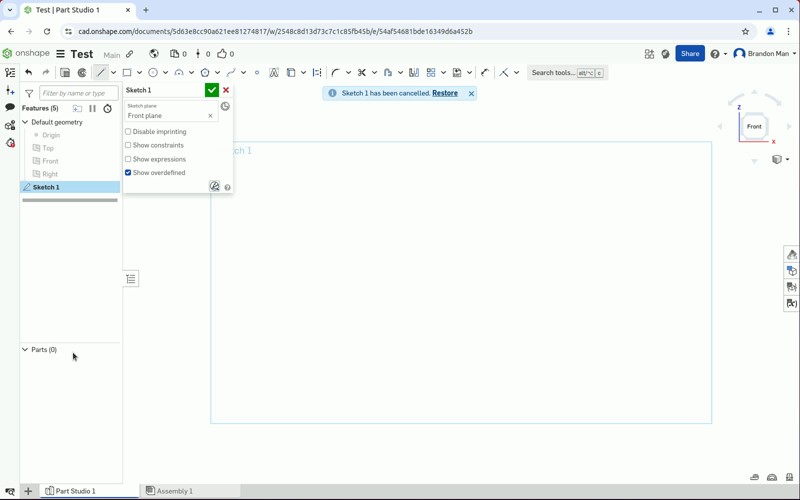
mouse_move(377, 346)
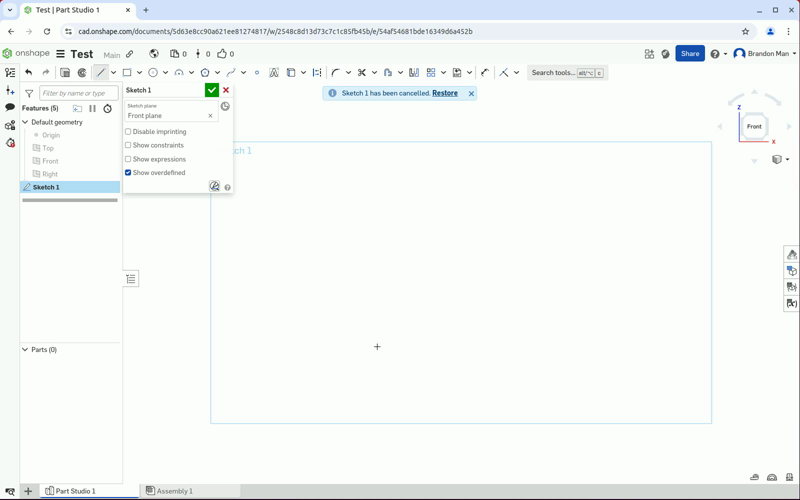
click(377, 346)
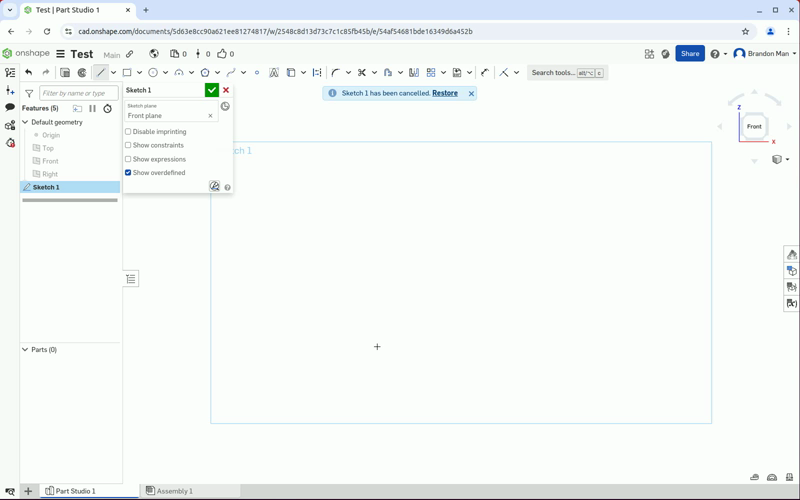
key_up(shift)
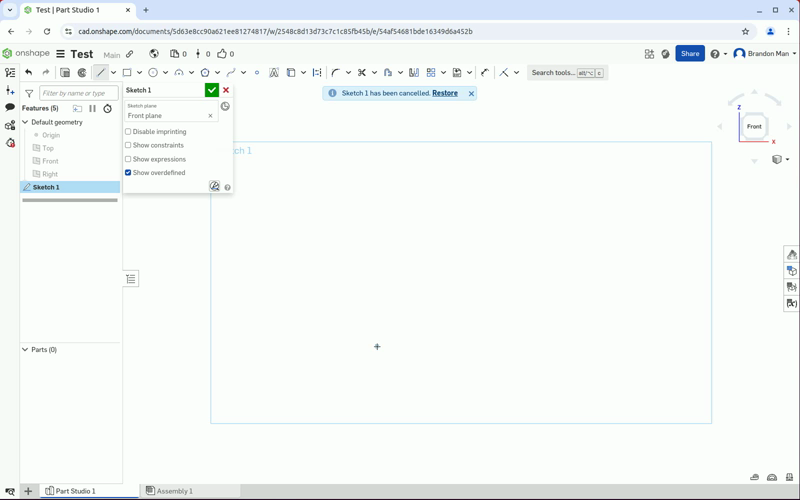
key_down(shift)
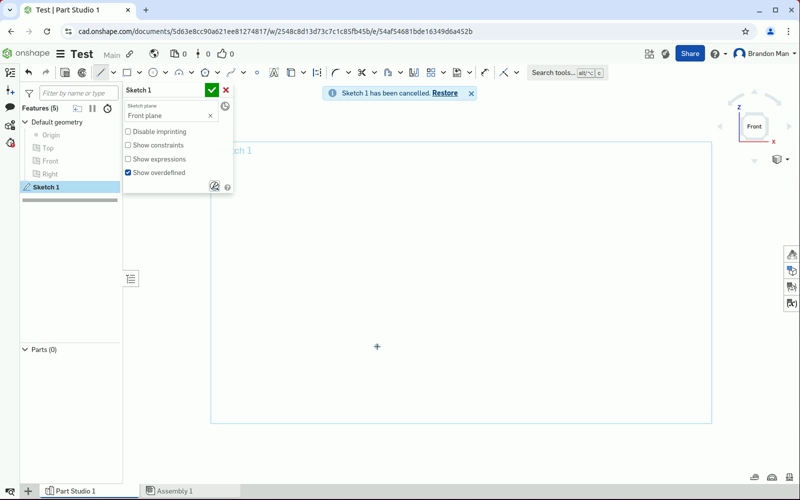
mouse_move(572, 346)
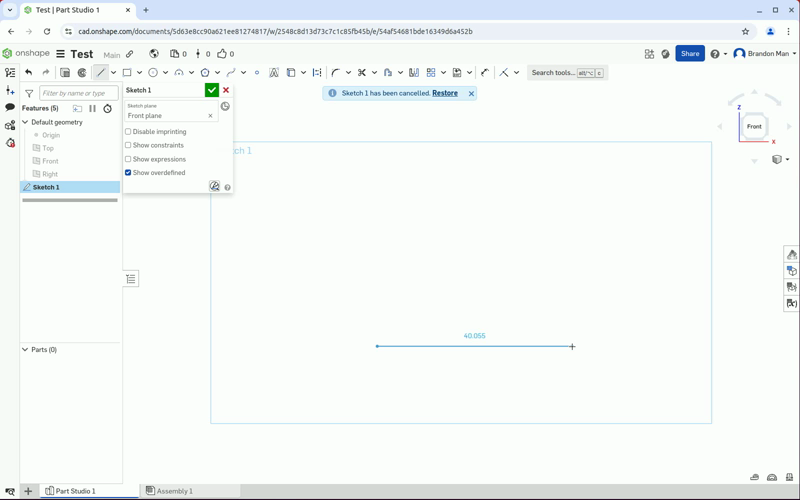
click(572, 346)
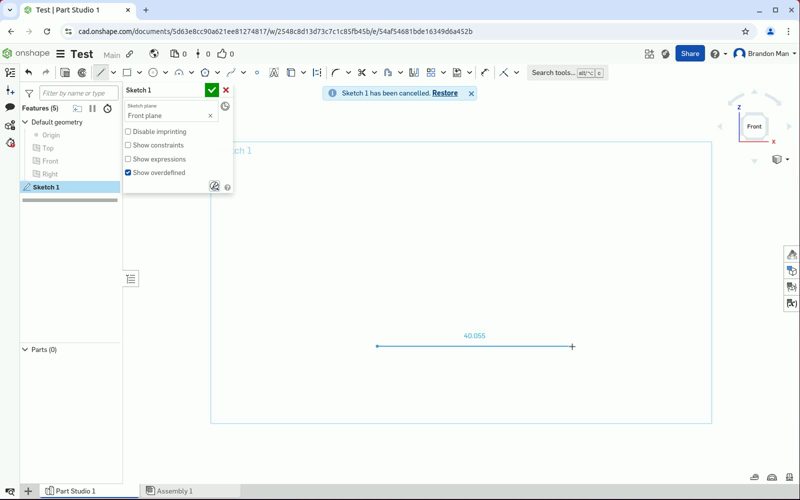
key_up(shift)
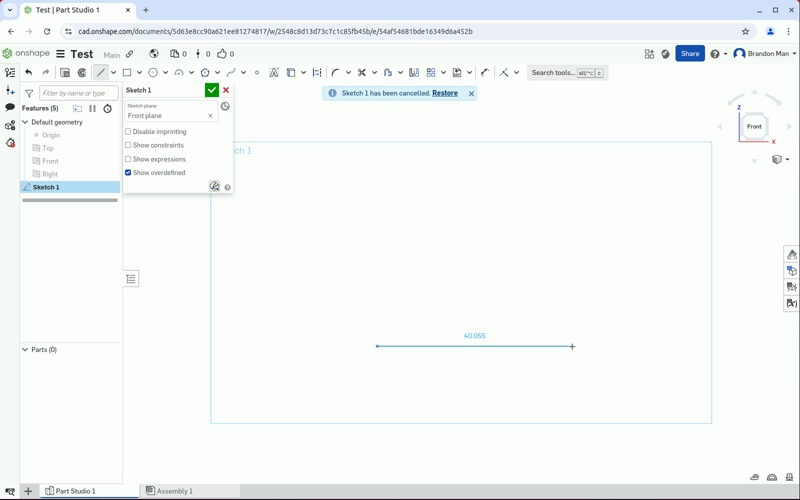
key_down(shift)
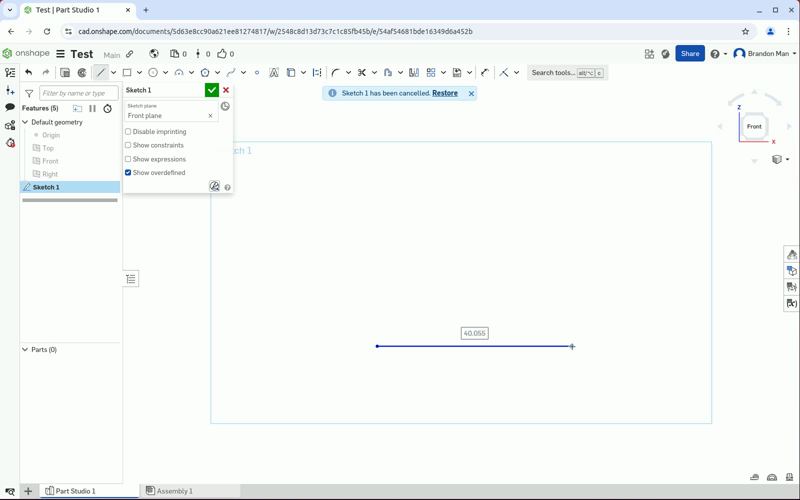
mouse_move(572, 190)
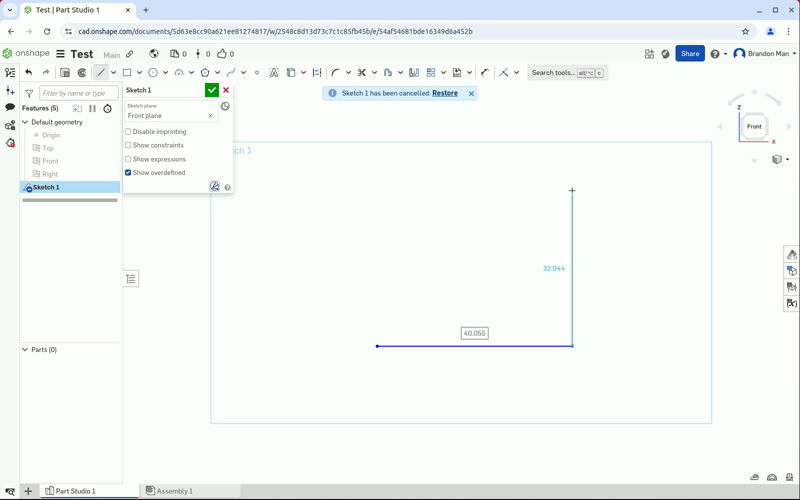
click(572, 190)
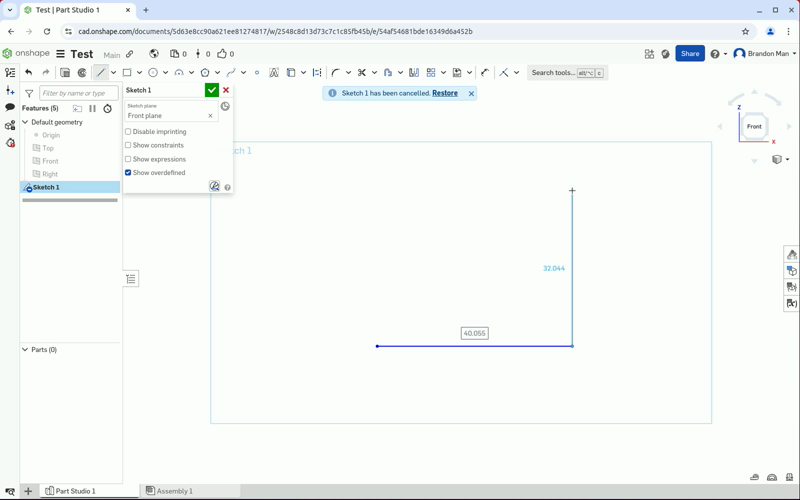
key_up(shift)
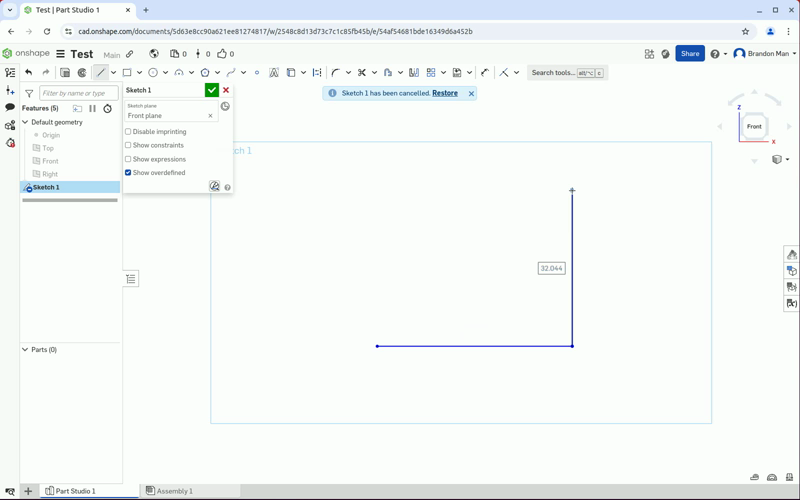
key_down(shift)
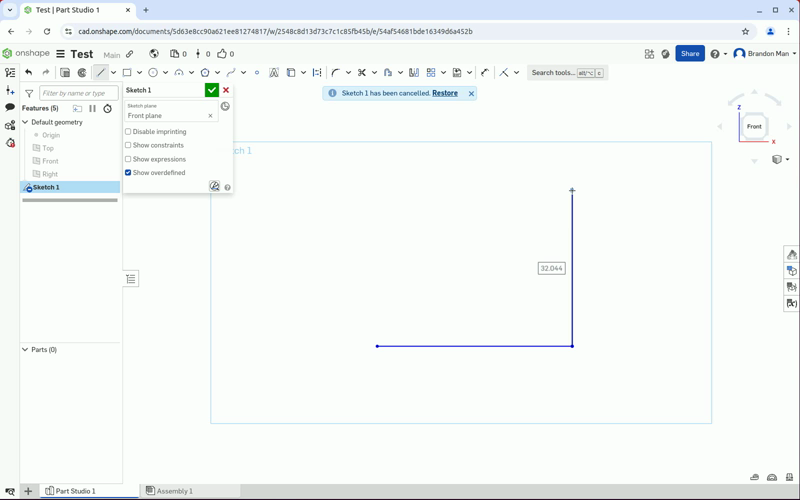
mouse_move(377, 190)
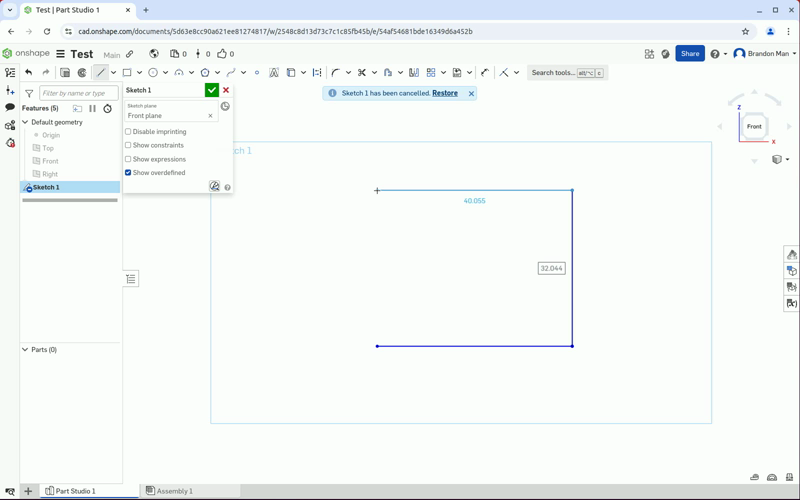
click(377, 190)
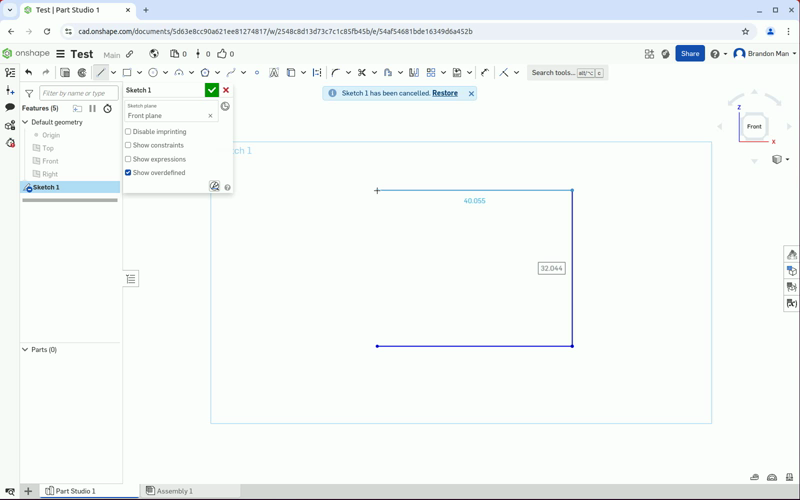
key_up(shift)
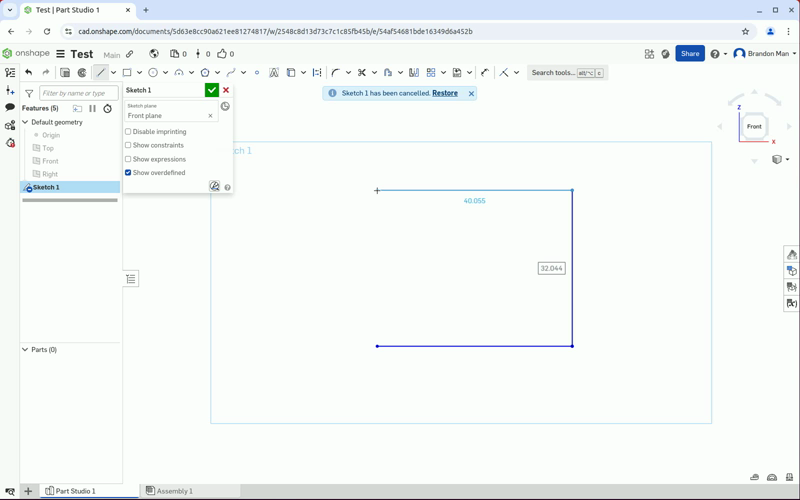
key_down(shift)
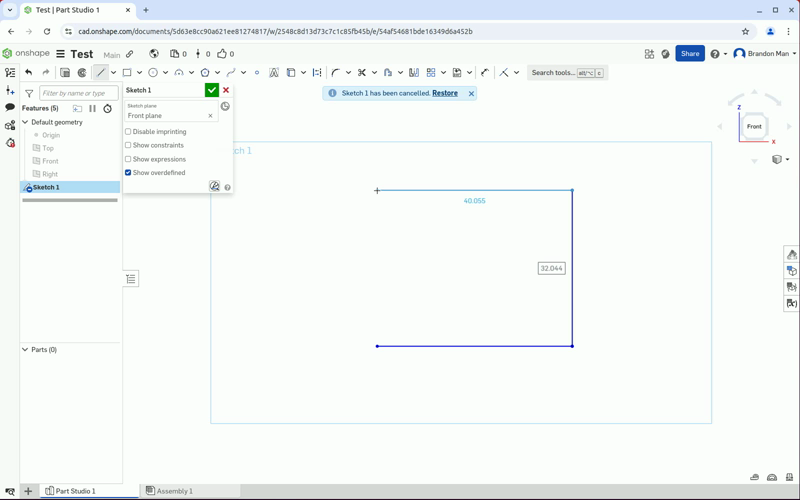
mouse_move(377, 346)
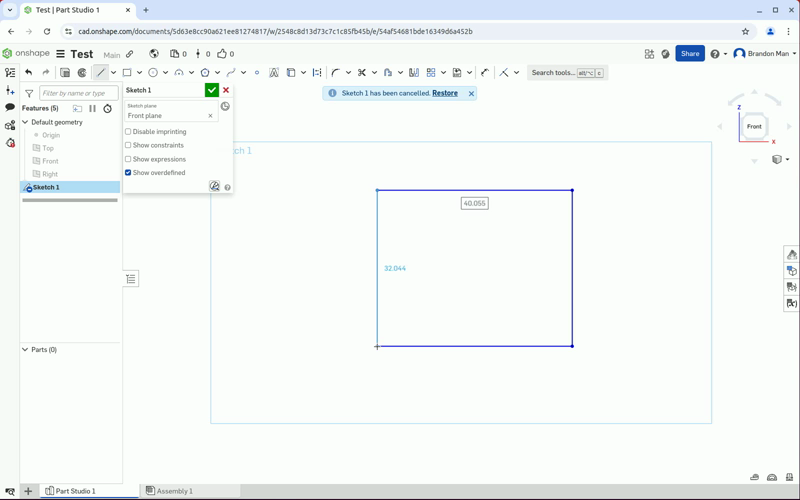
key_up(shift)
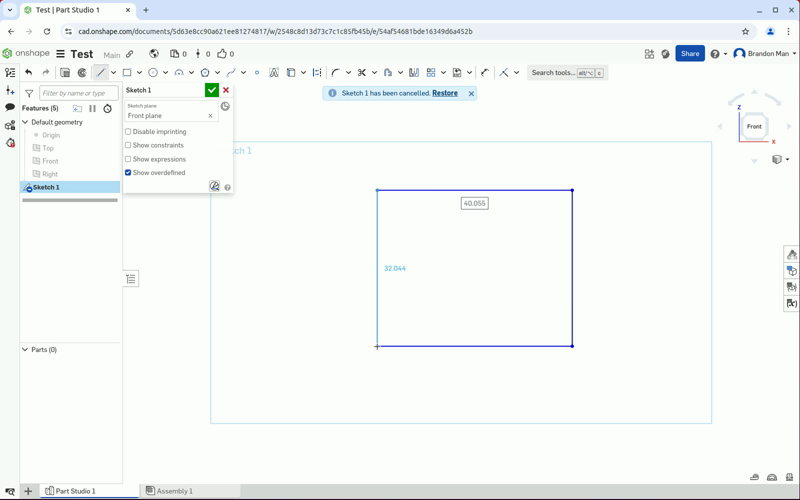
click(377, 346)
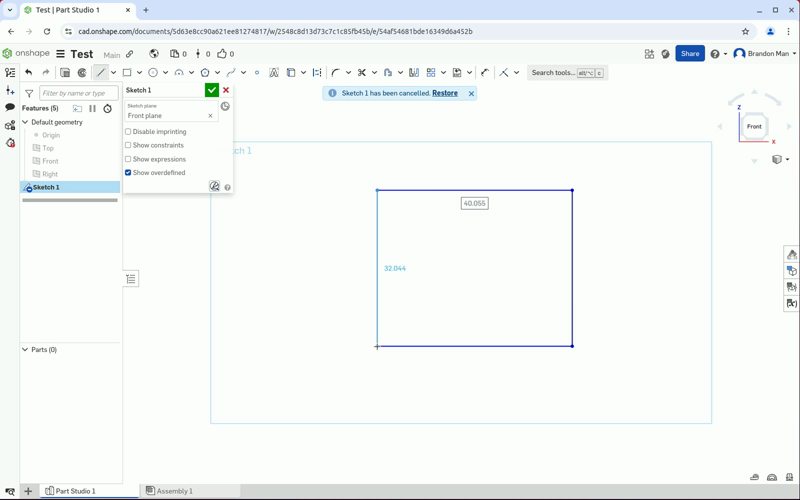
key(esc)
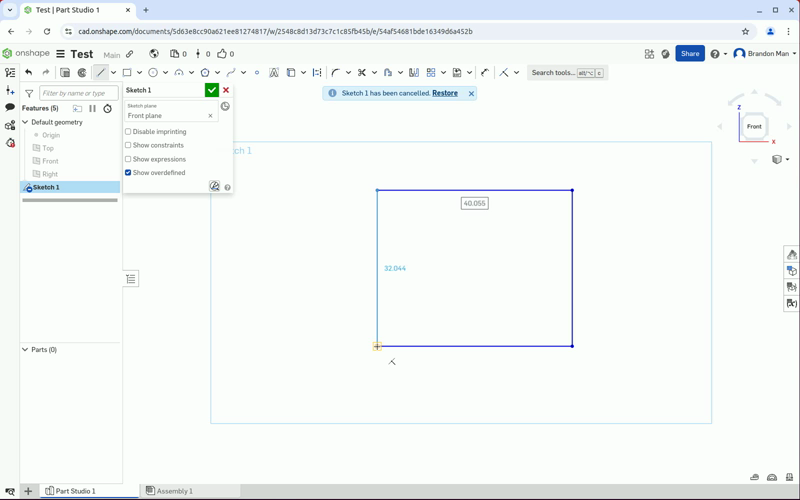
key(c)
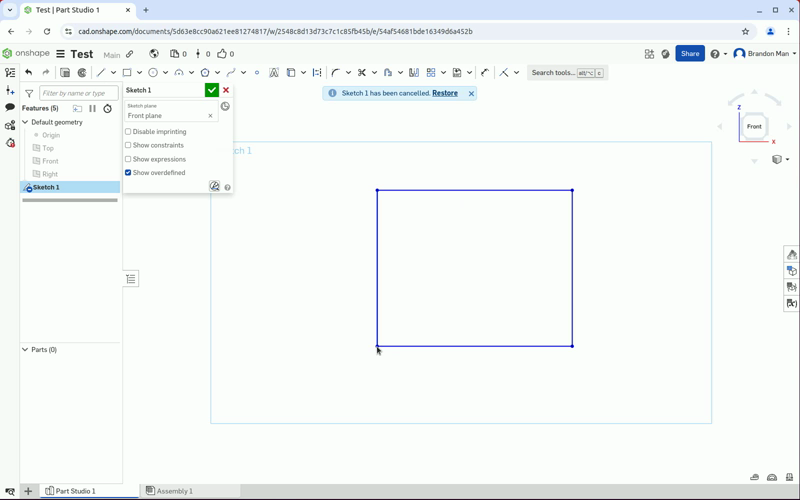
key_down(shift)
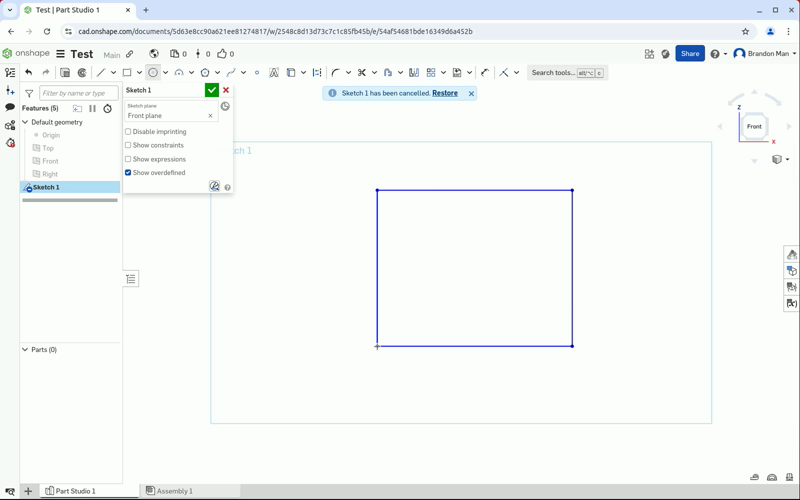
mouse_move(476, 268)
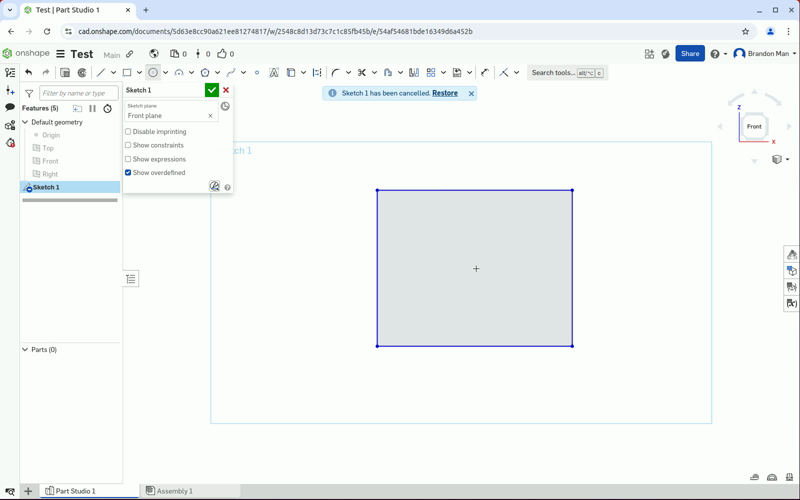
click(476, 268)
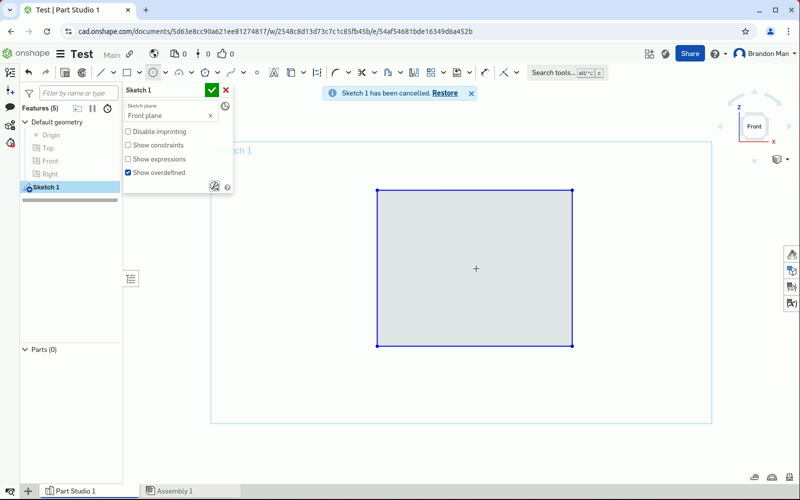
key_up(shift)
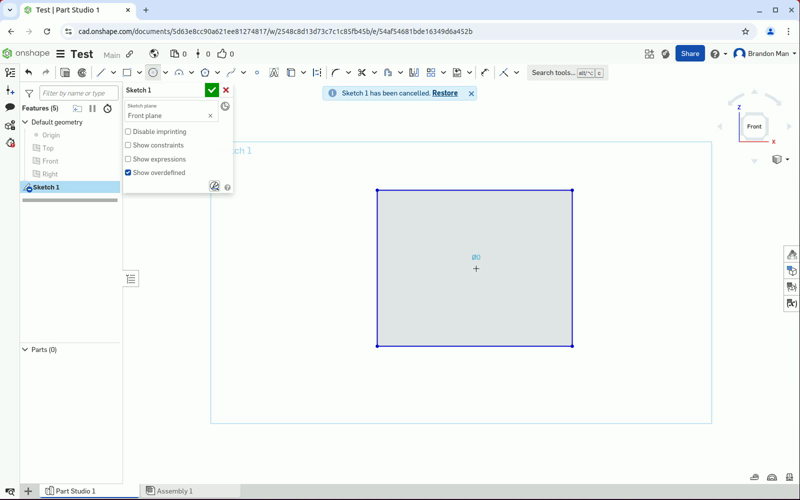
mouse_move(525, 268)
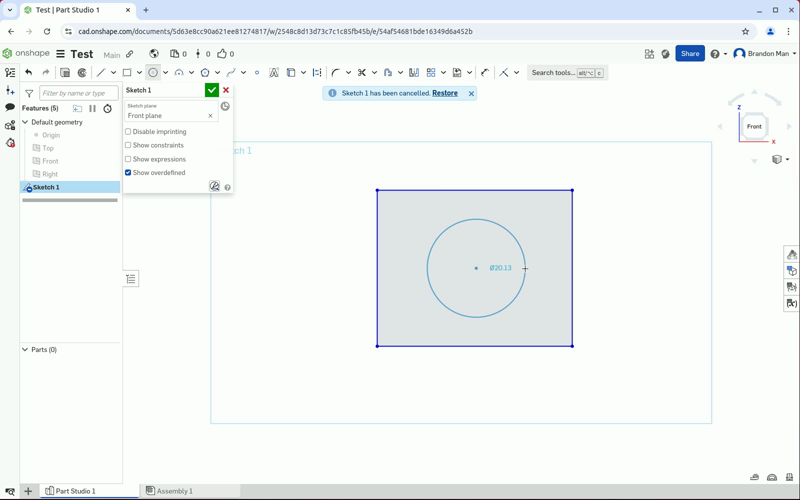
click(525, 268)
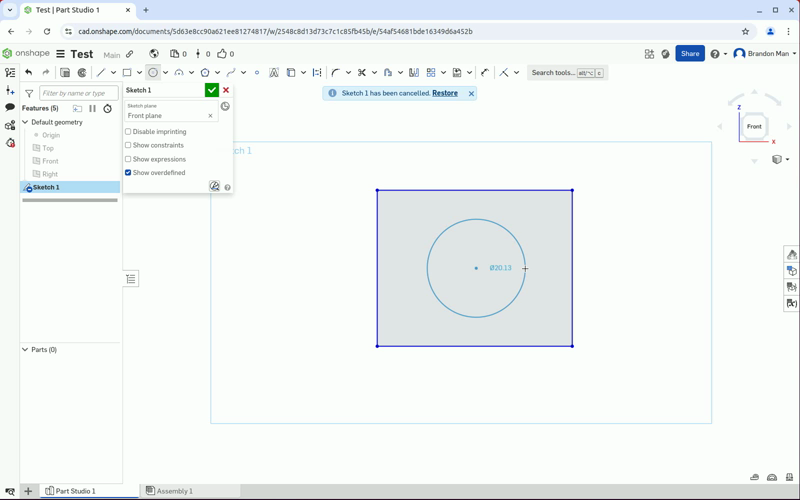
key(esc)
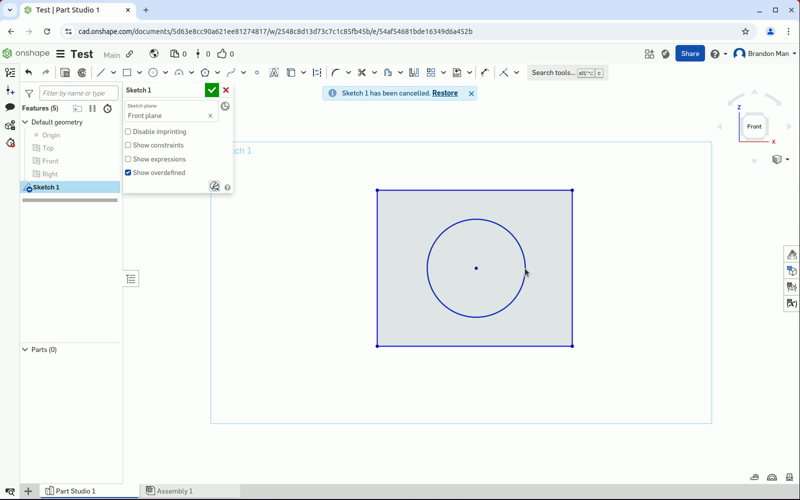
mouse_move(546, 268)
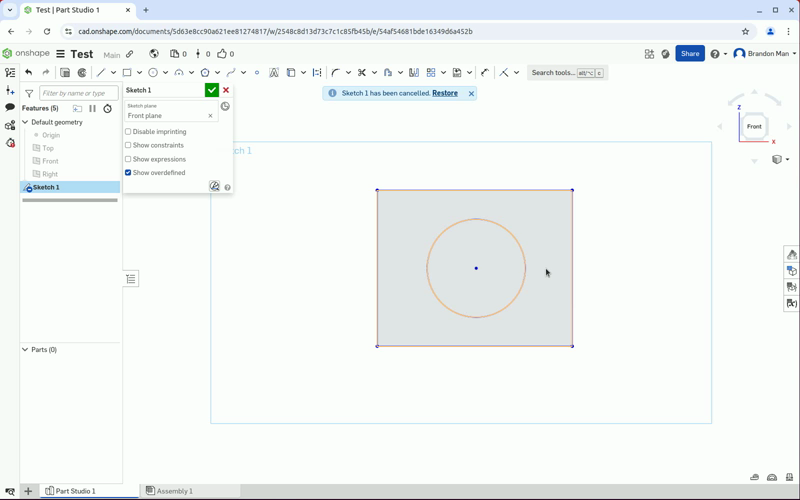
click(546, 268)
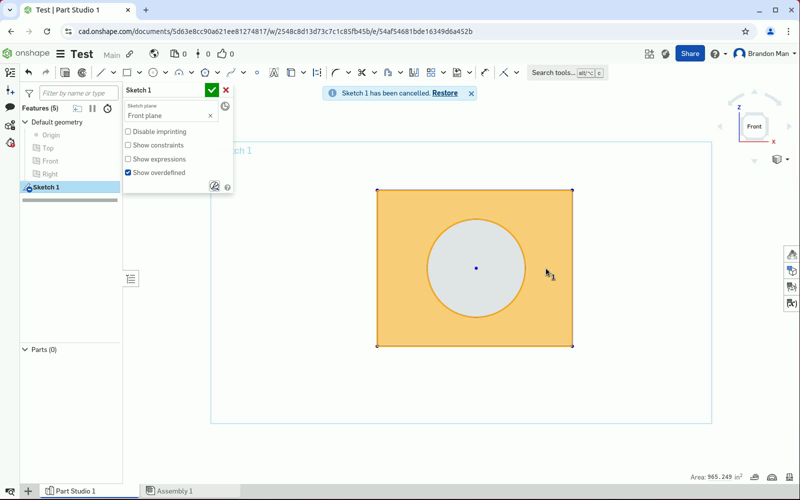
mouse_move(73, 352)
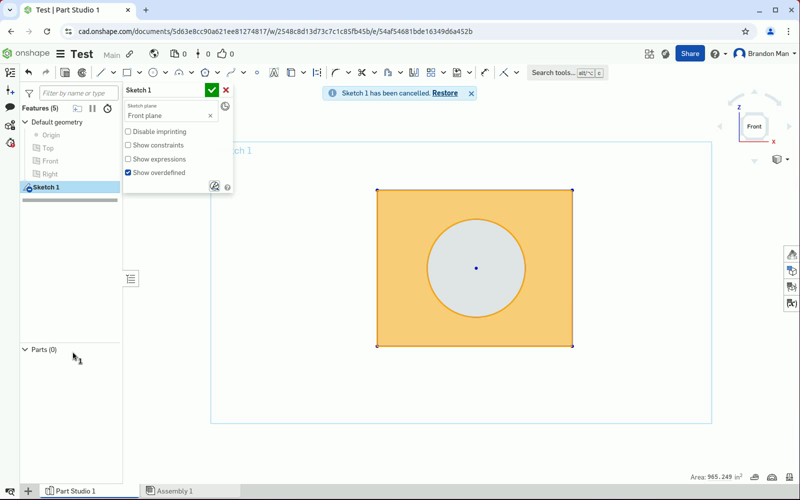
key(shift+y)
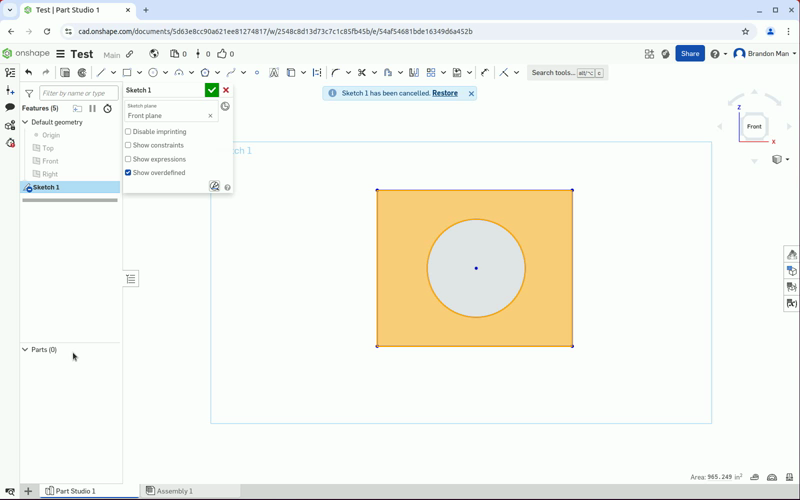
key(shift+e)
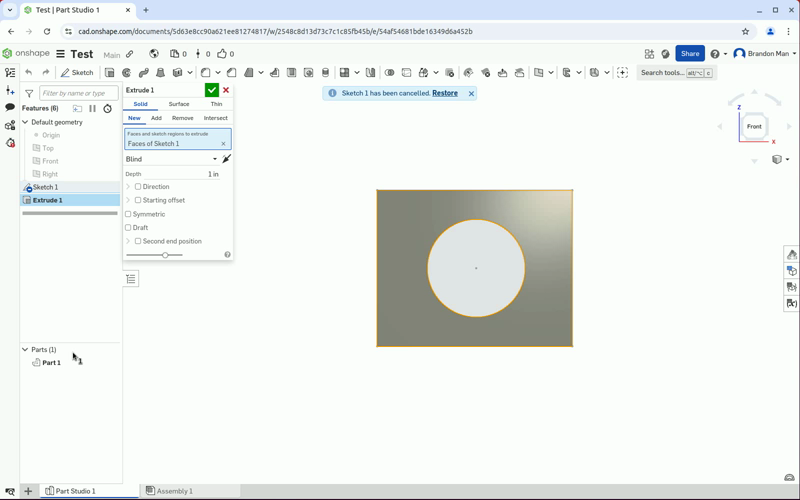
mouse_move(143, 106)
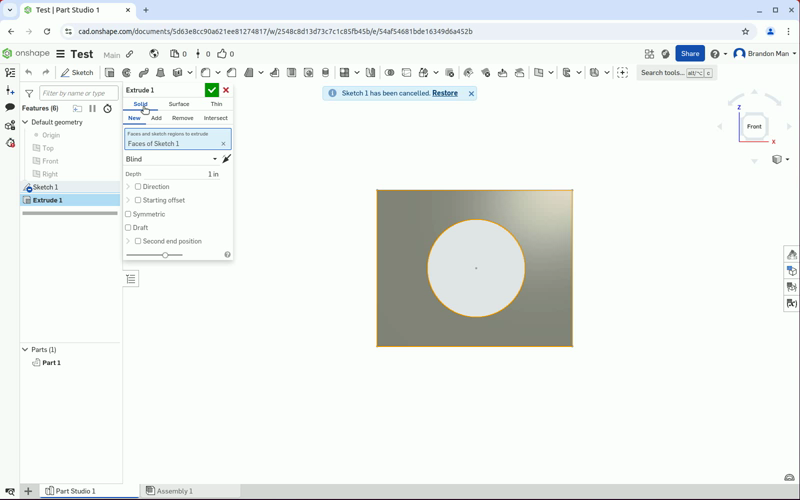
click(143, 106)
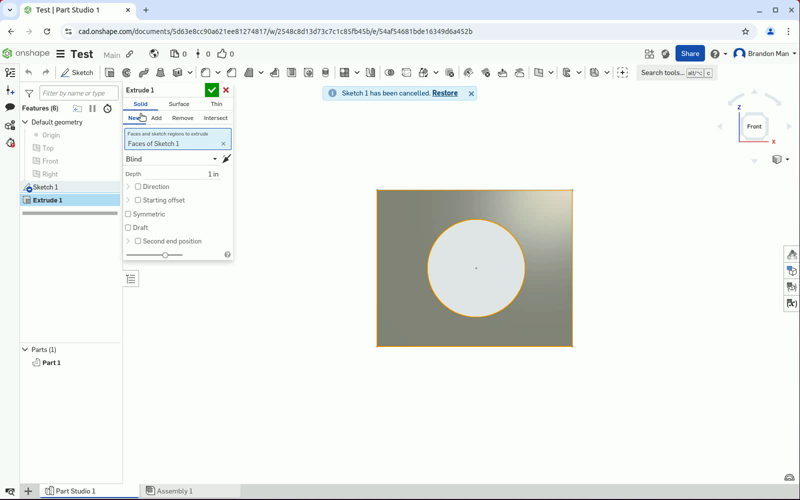
mouse_move(137, 120)
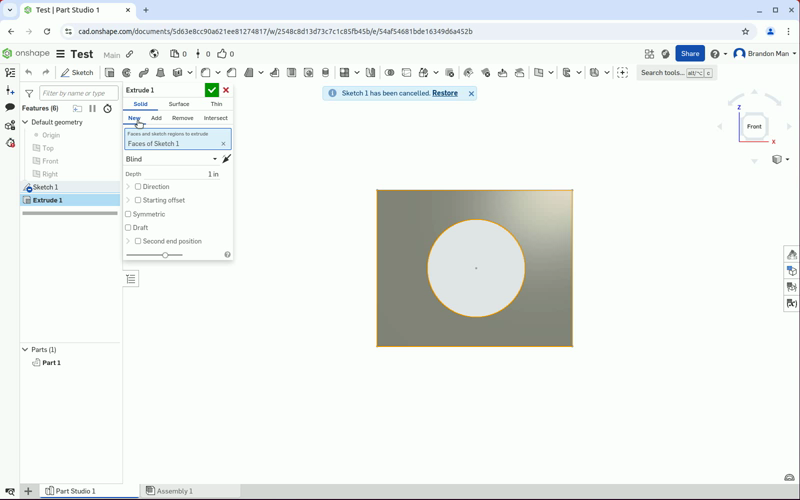
click(137, 120)
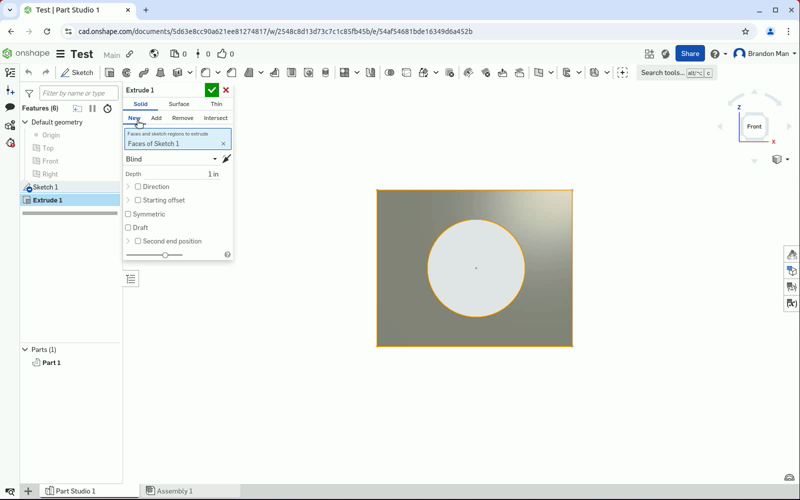
key(tab, 4)
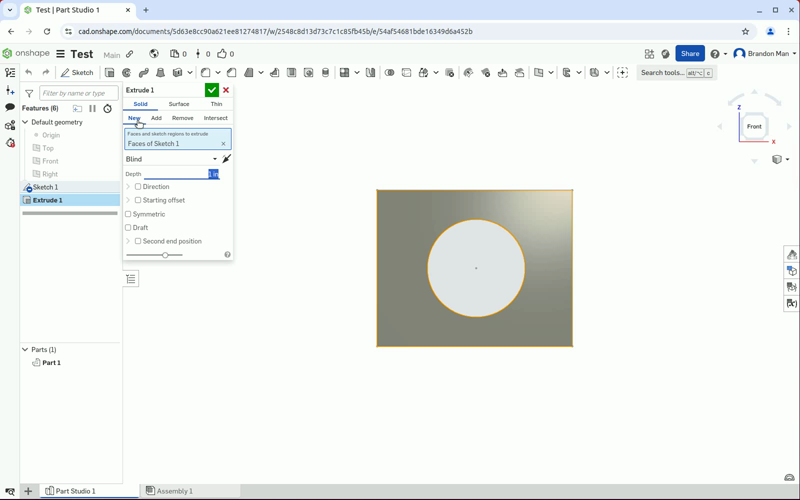
text(10.591)
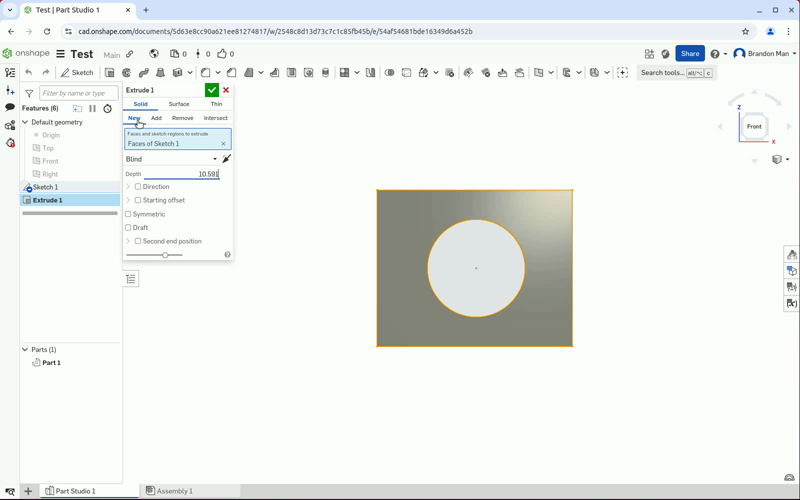
key(enter)
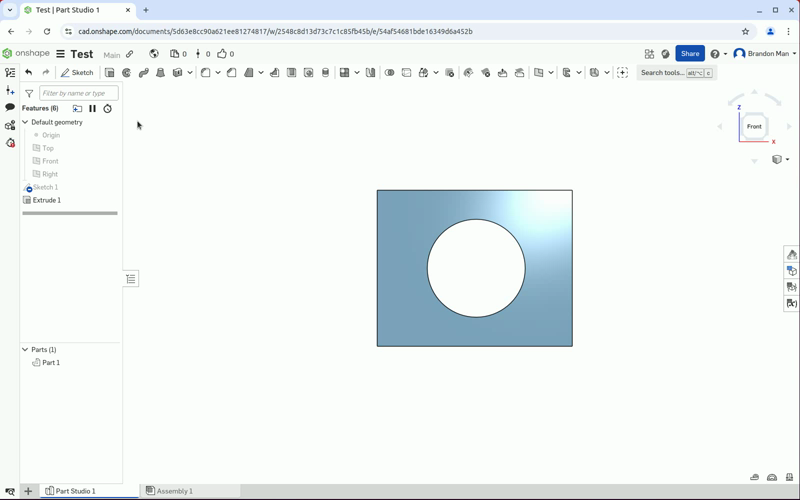
key(shift+h)
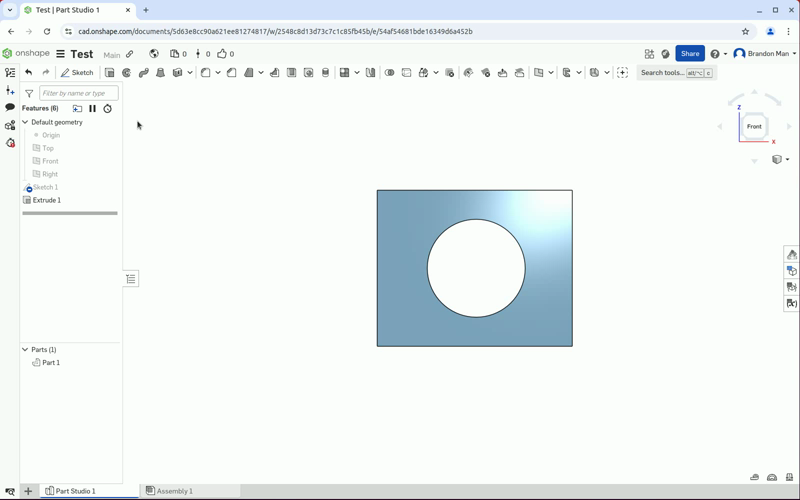
key(shift+h)
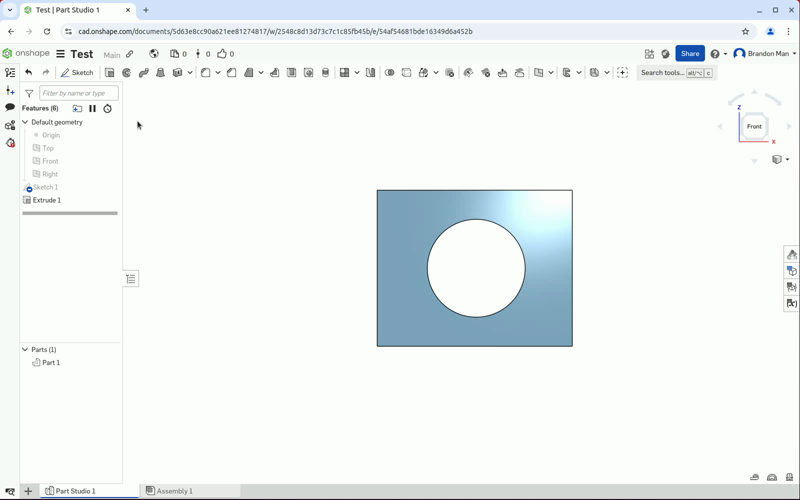
mouse_move(73, 189)
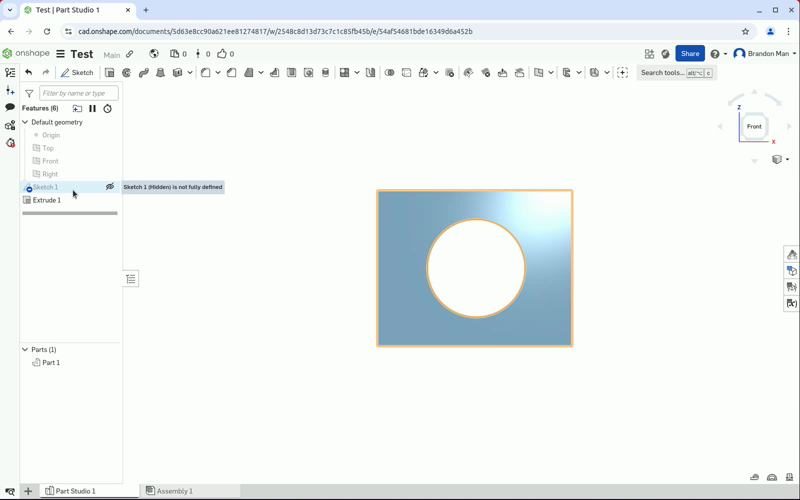
click(73, 189)
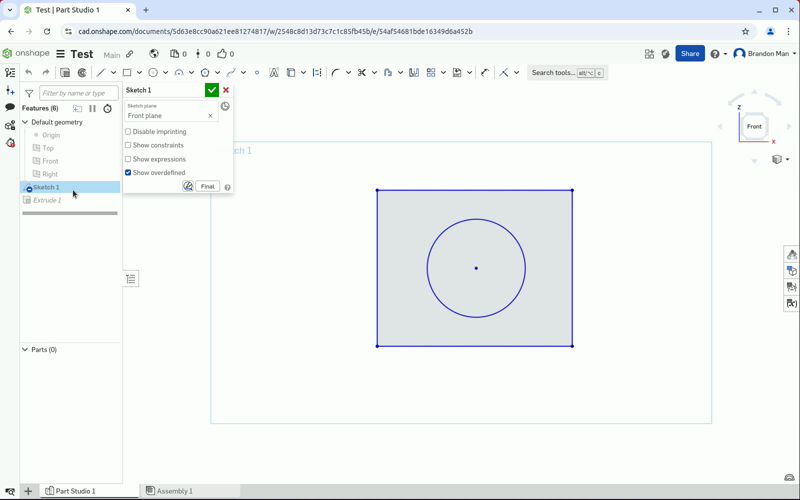
mouse_move(229, 92)
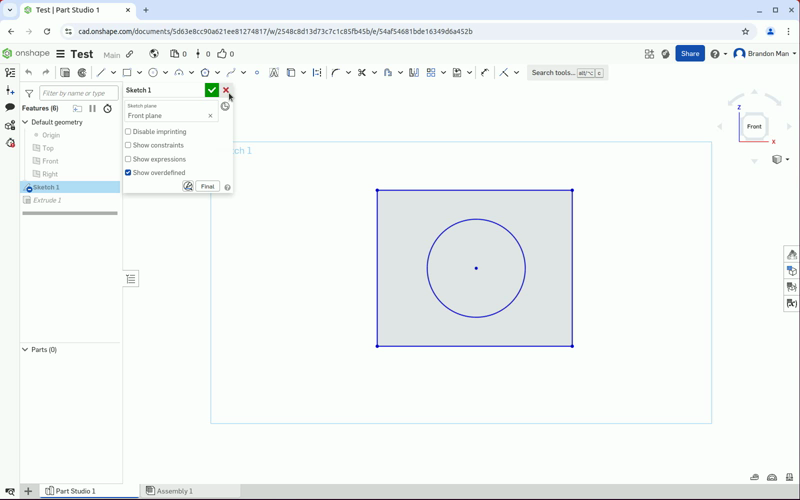
click(229, 92)
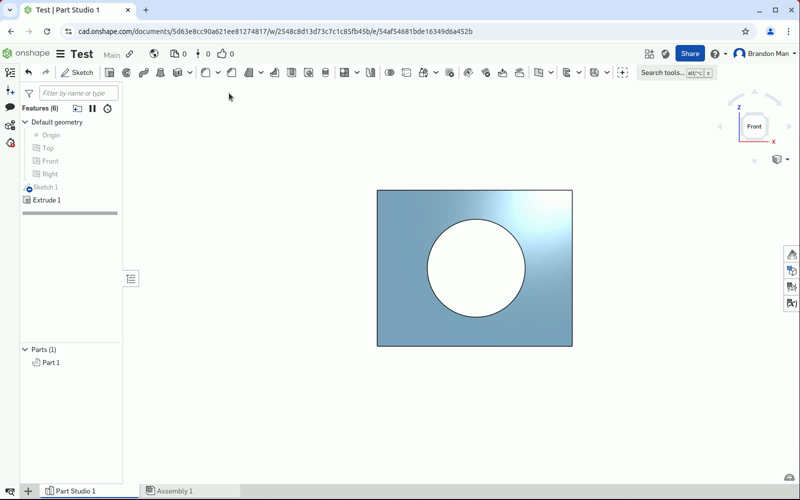
mouse_move(73, 352)
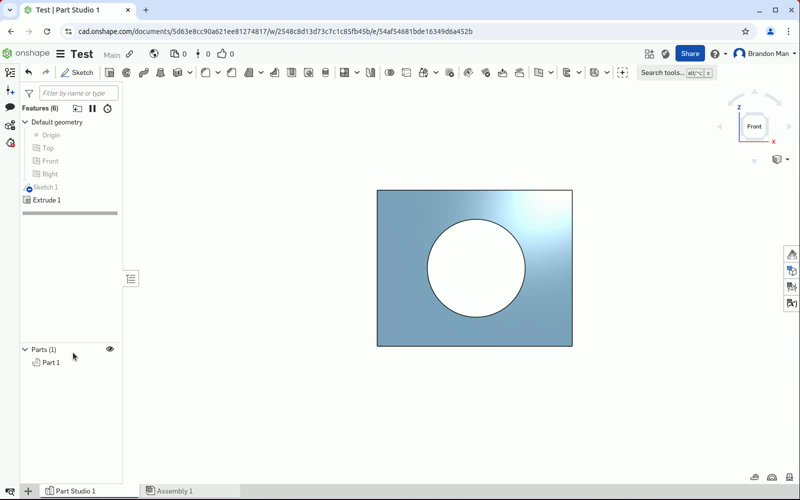
key(y)
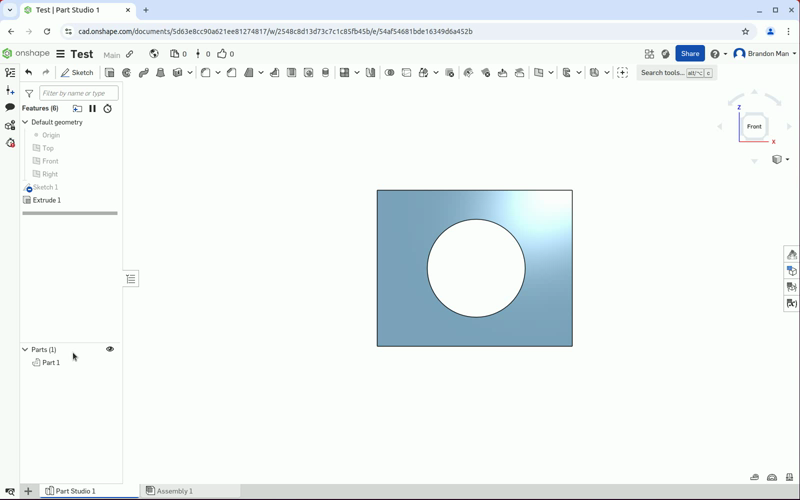
key(shift+p)
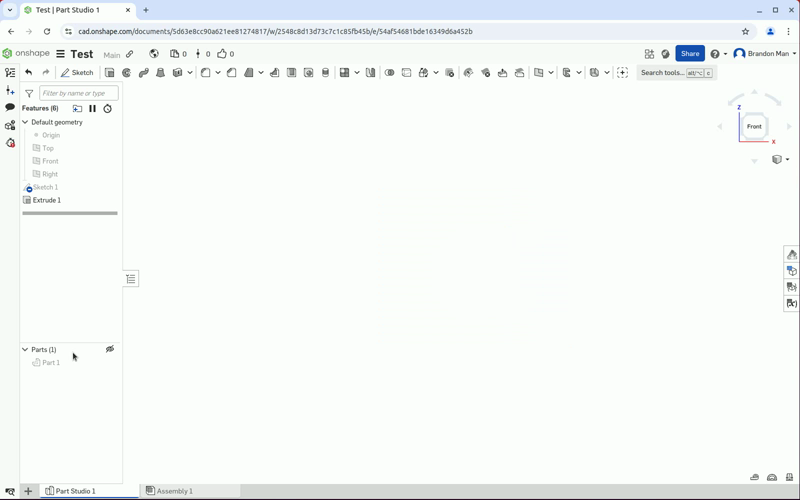
key(space)
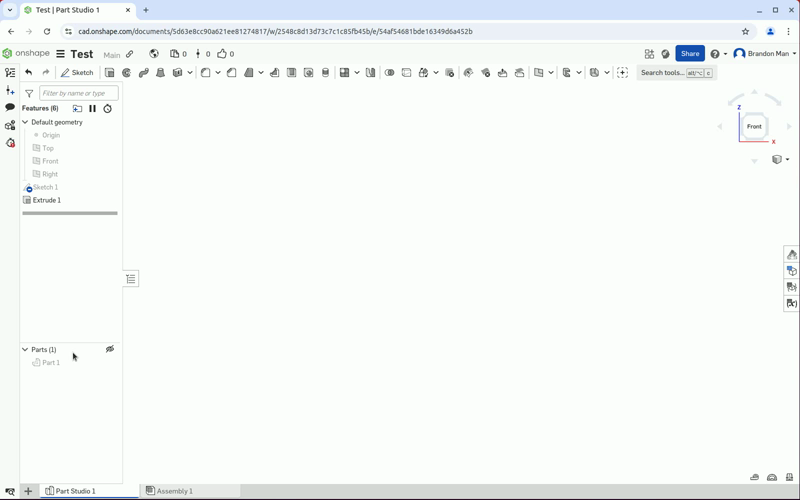
key_down(shift)
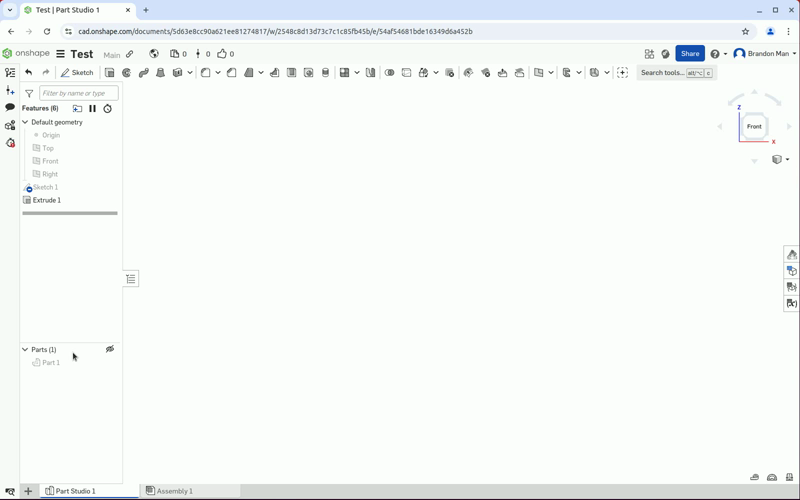
key(down)
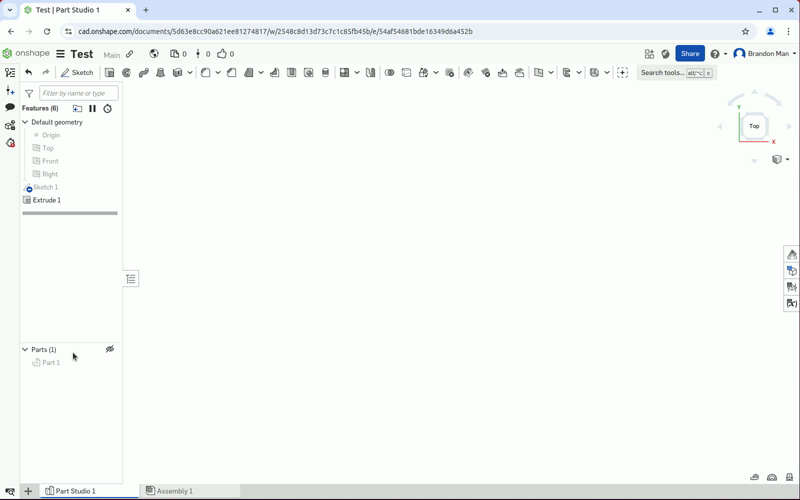
key_up(shift)
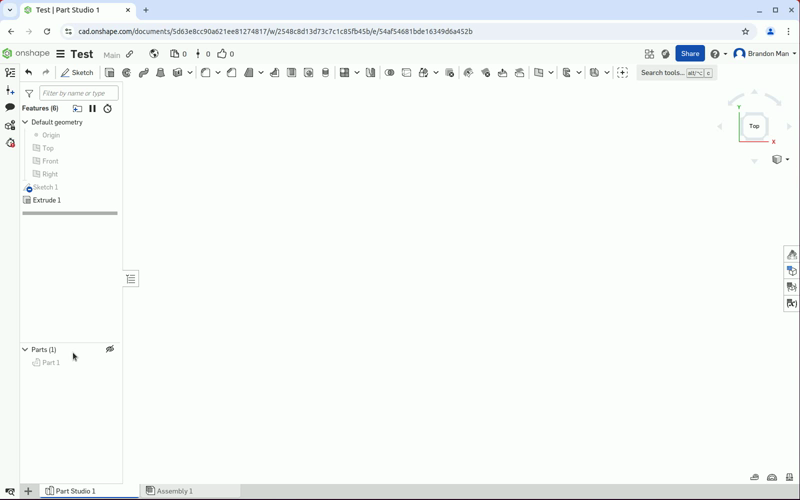
mouse_move(73, 352)
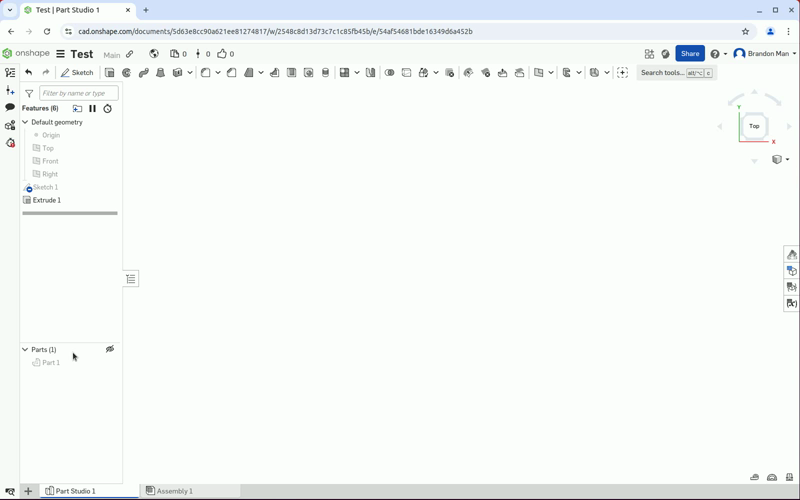
key(shift+y)
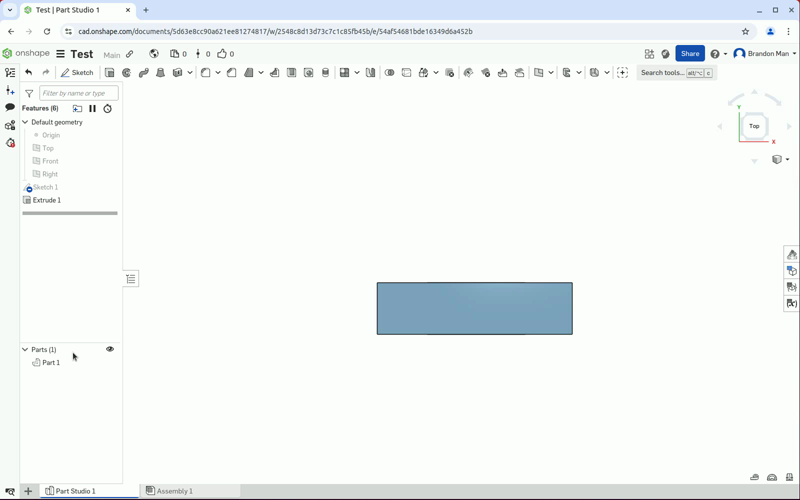
mouse_move(541, 75)
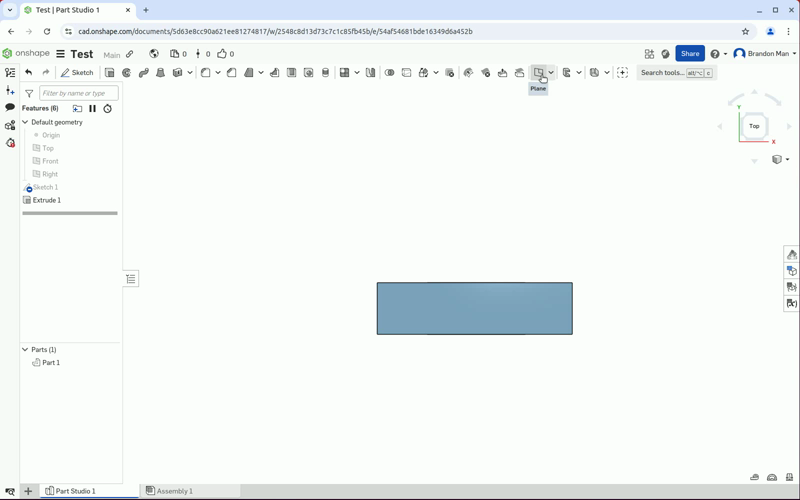
click(541, 75)
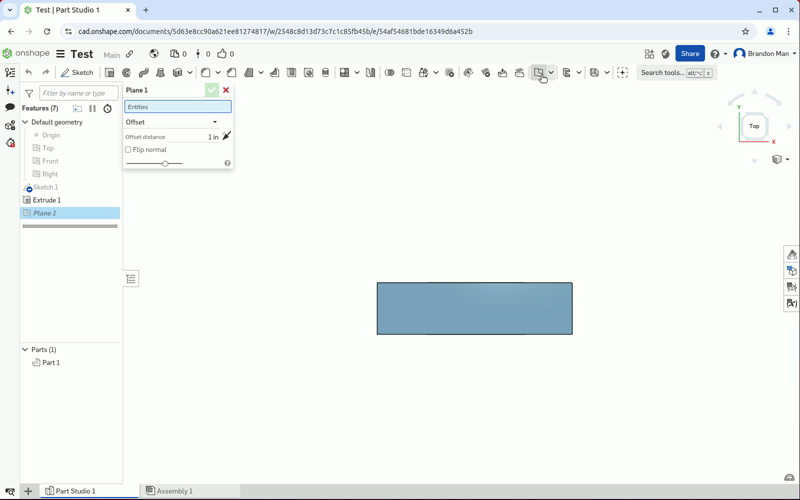
mouse_move(73, 150)
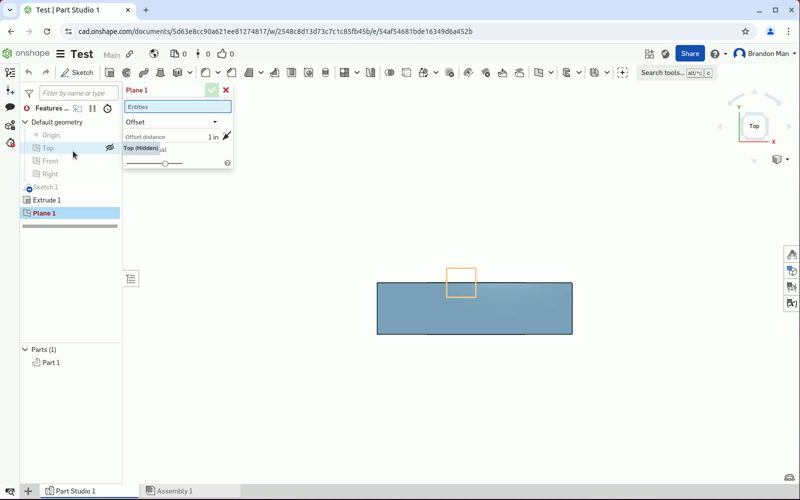
click(73, 150)
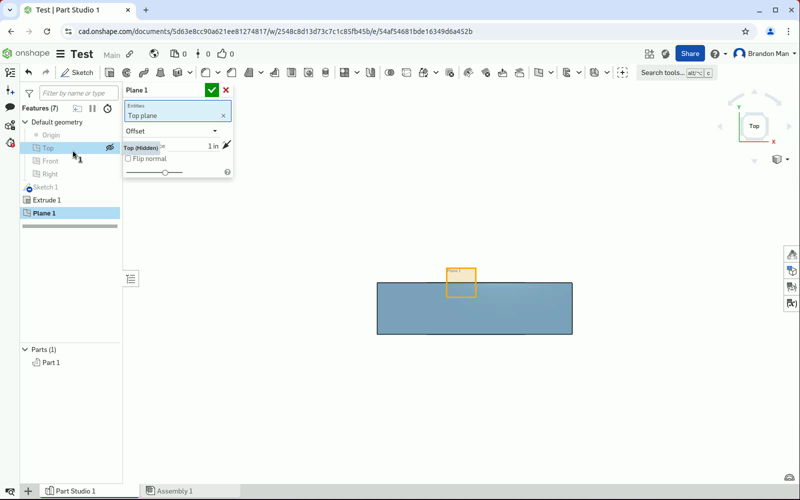
key(tab, 2)
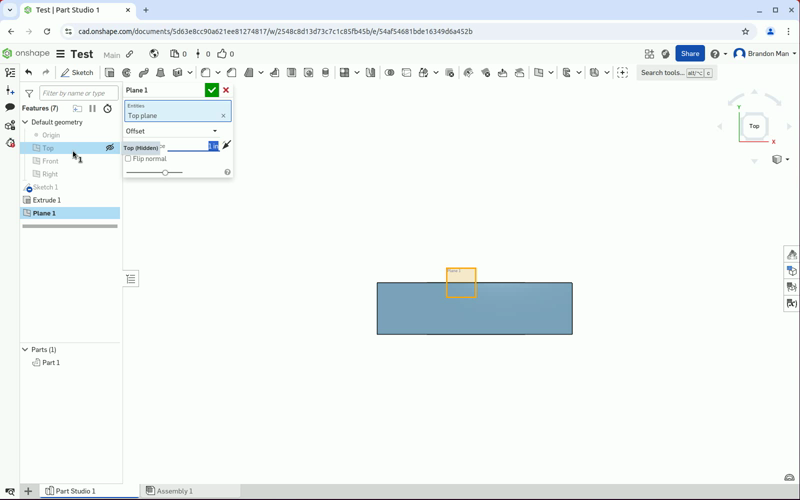
text(19.257)
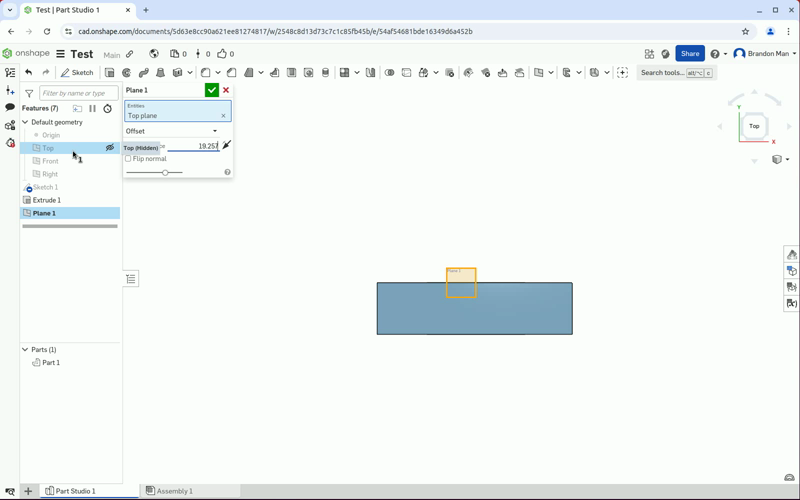
key(enter, 2)
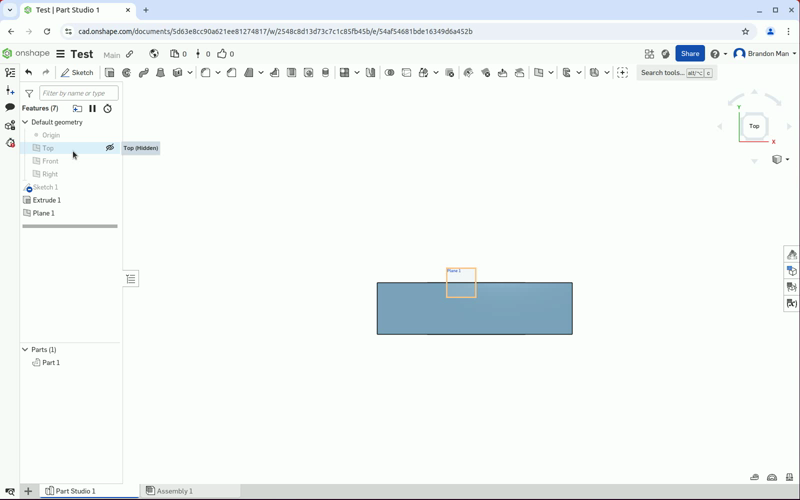
key(shift+s)
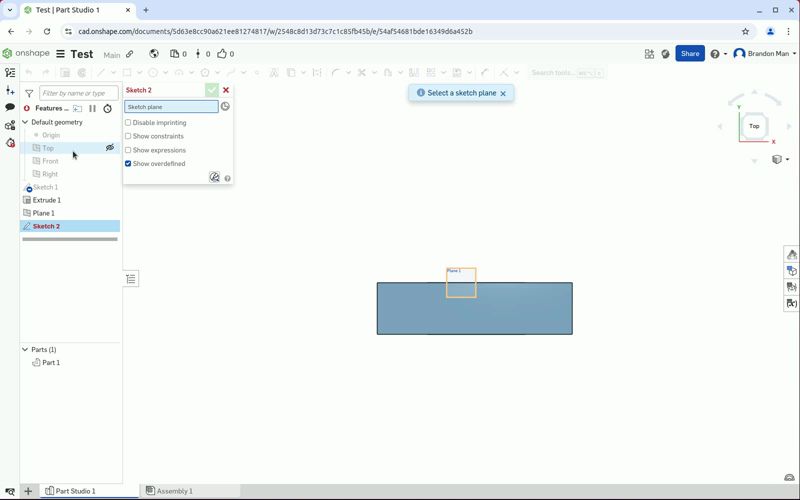
mouse_move(73, 215)
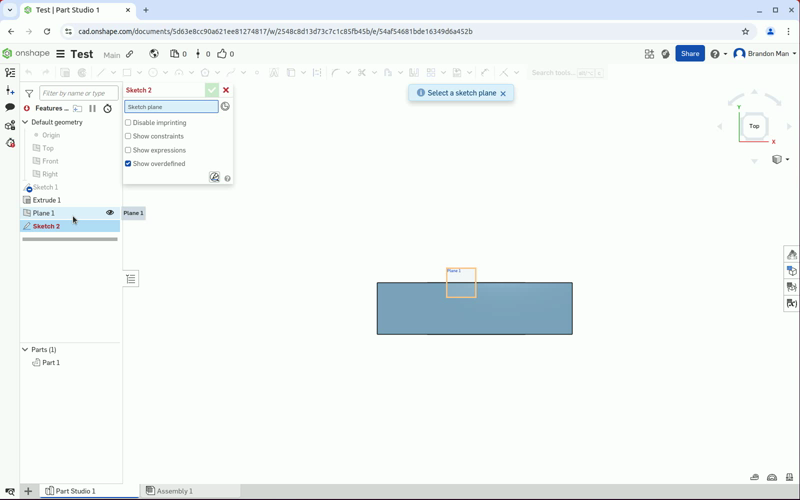
click(73, 215)
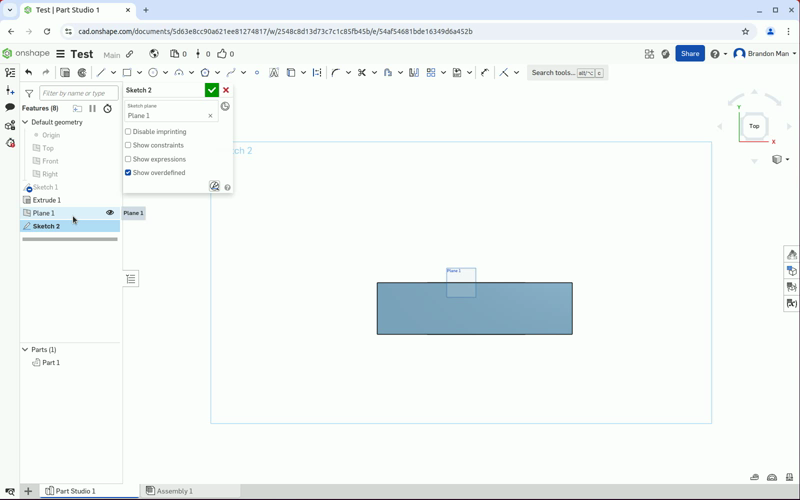
mouse_move(73, 352)
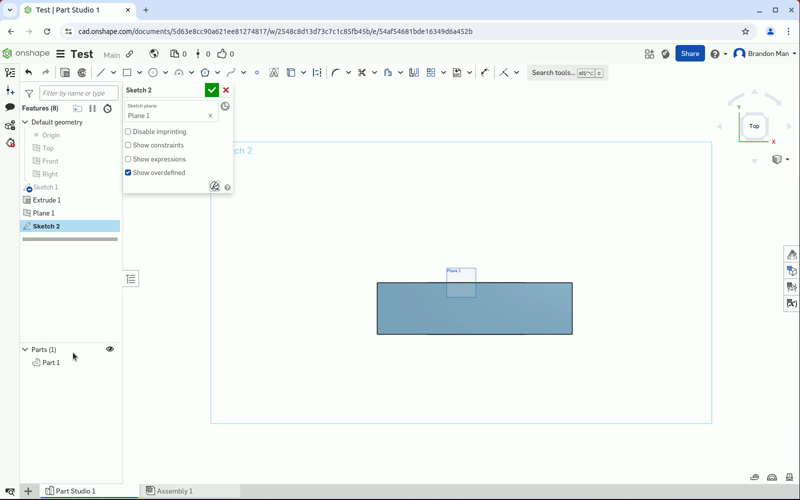
key(y)
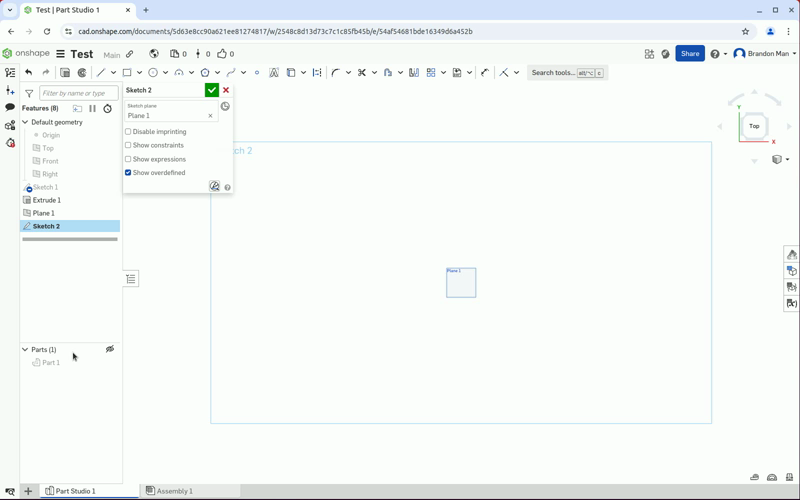
key(c)
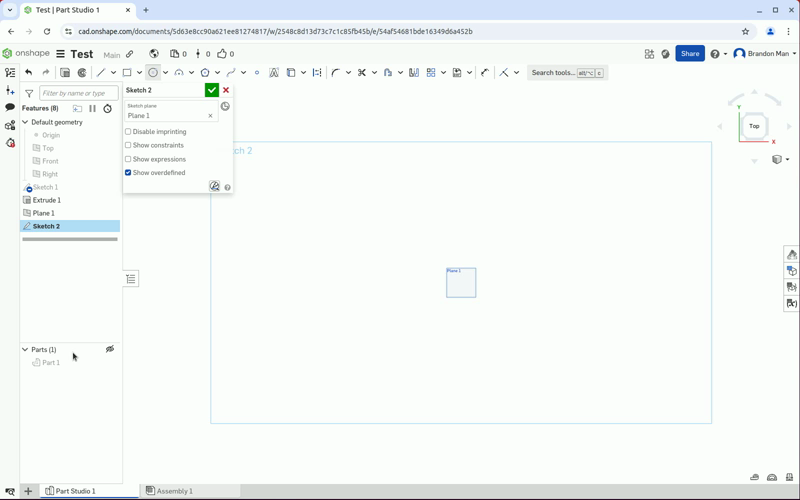
key_down(shift)
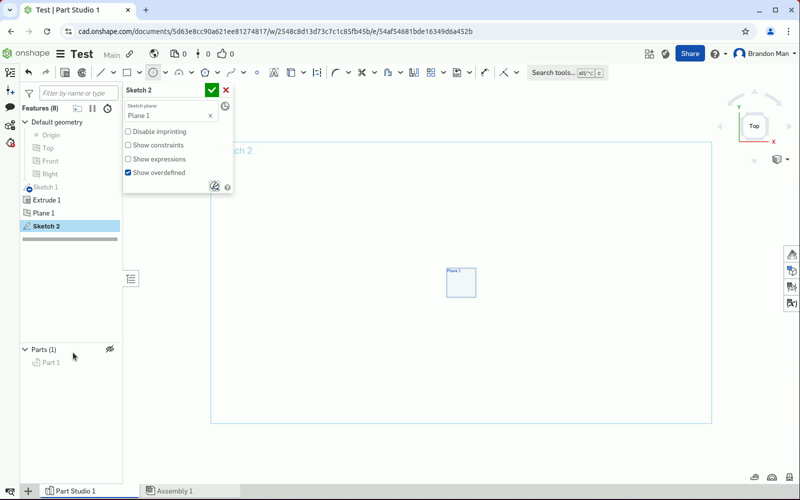
mouse_move(400, 308)
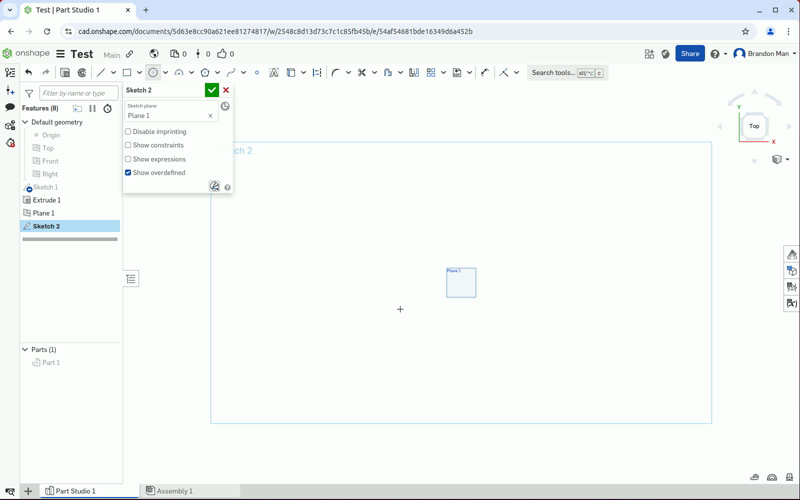
click(400, 308)
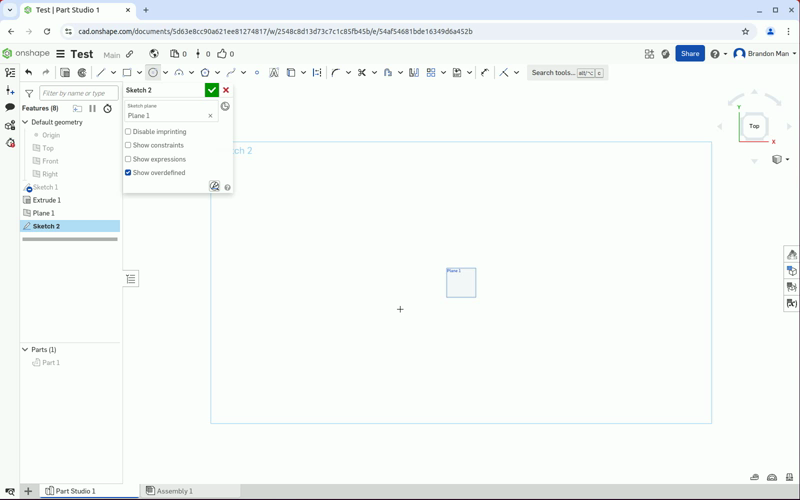
key_up(shift)
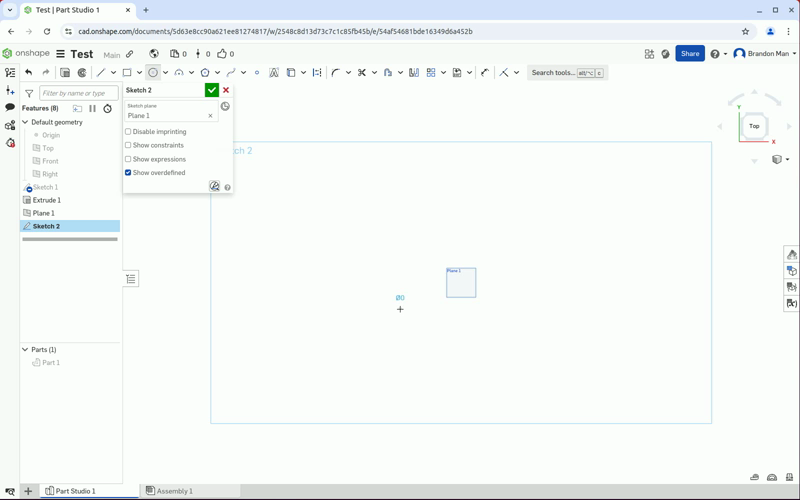
mouse_move(407, 308)
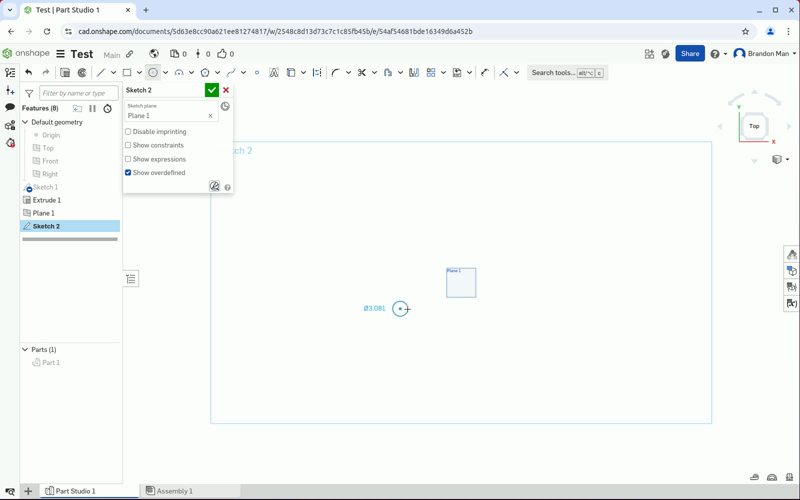
click(407, 308)
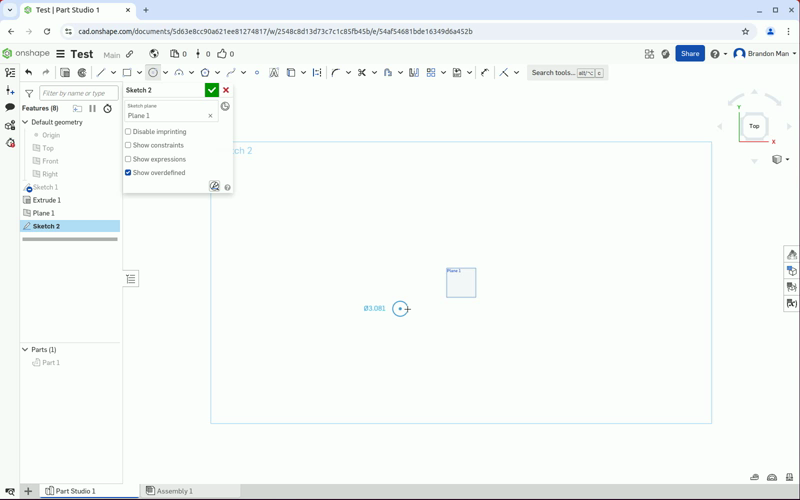
key(esc)
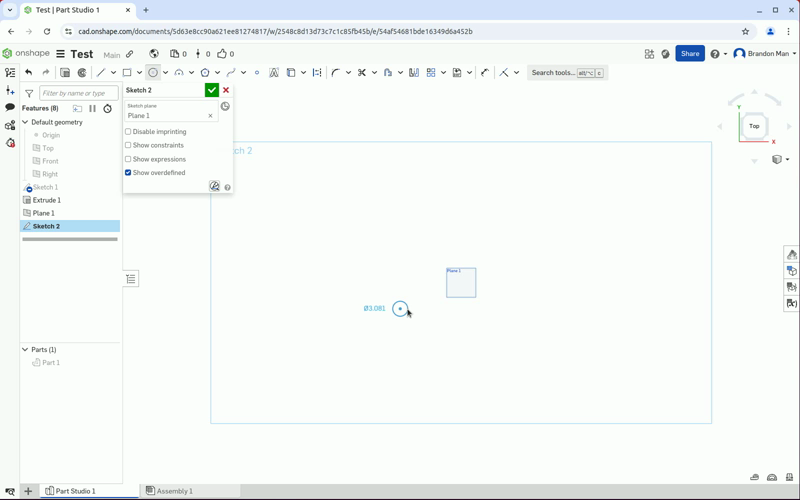
mouse_move(394, 311)
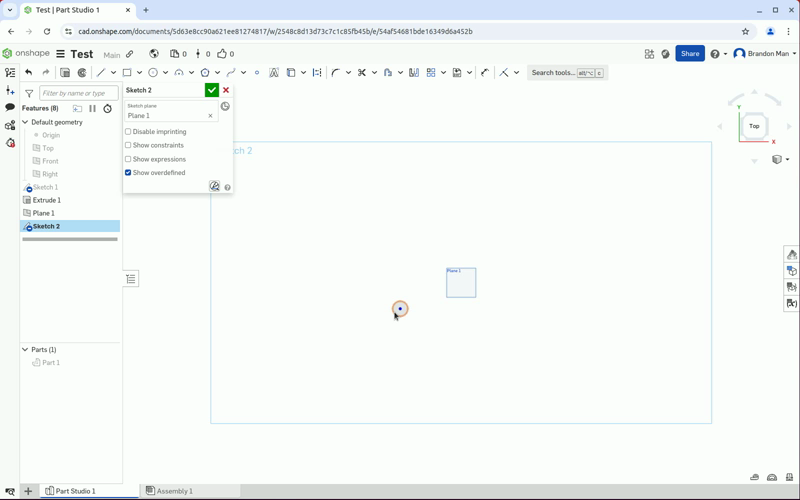
scroll(6)
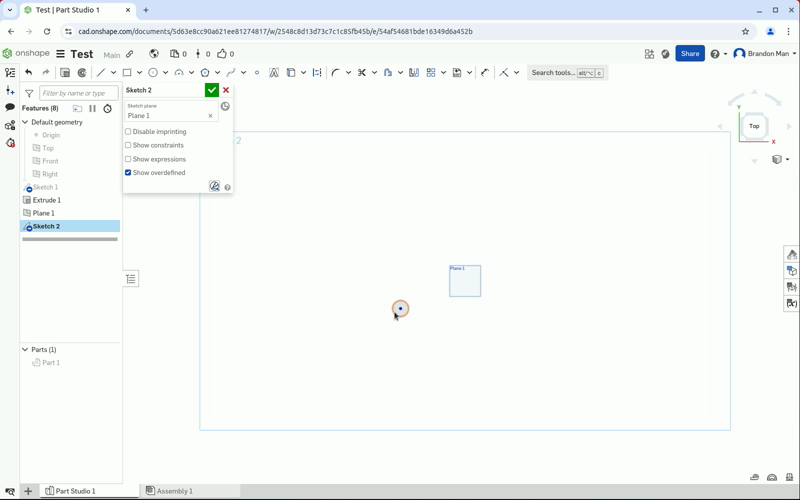
scroll(6)
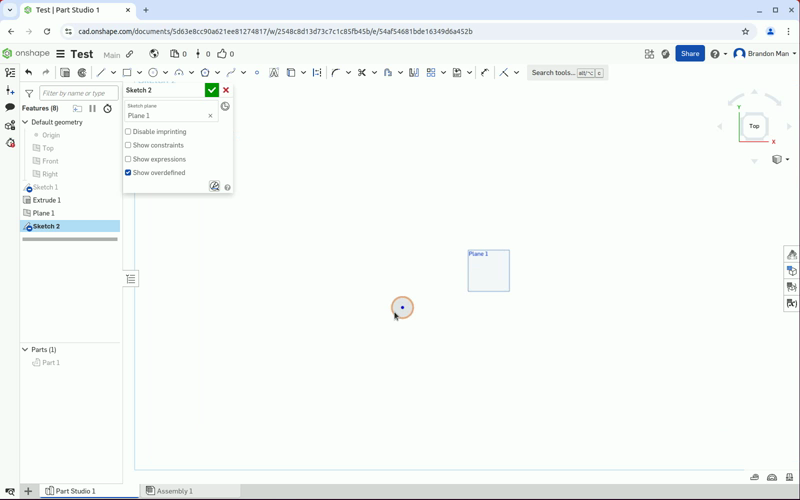
scroll(6)
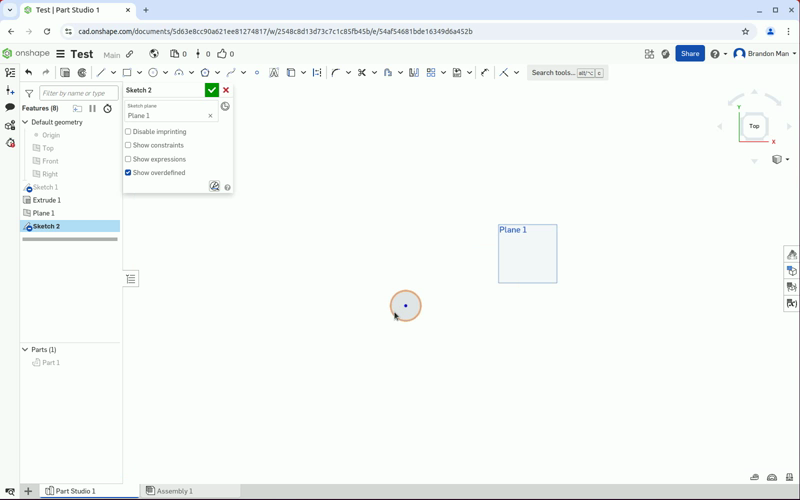
scroll(6)
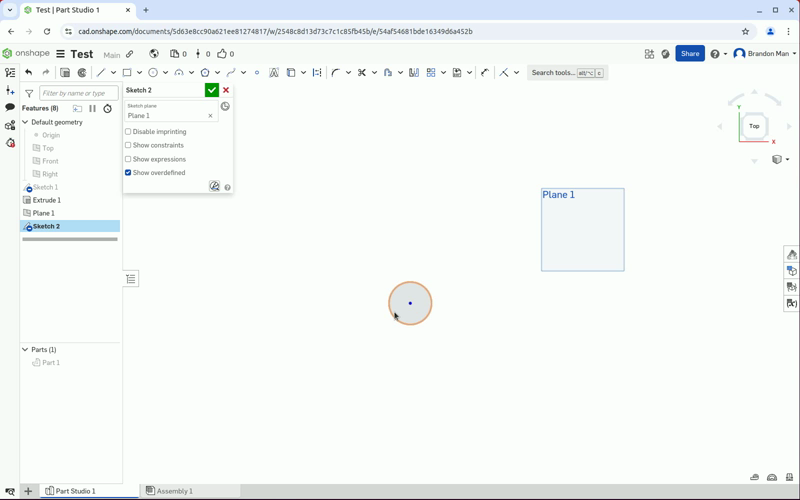
scroll(6)
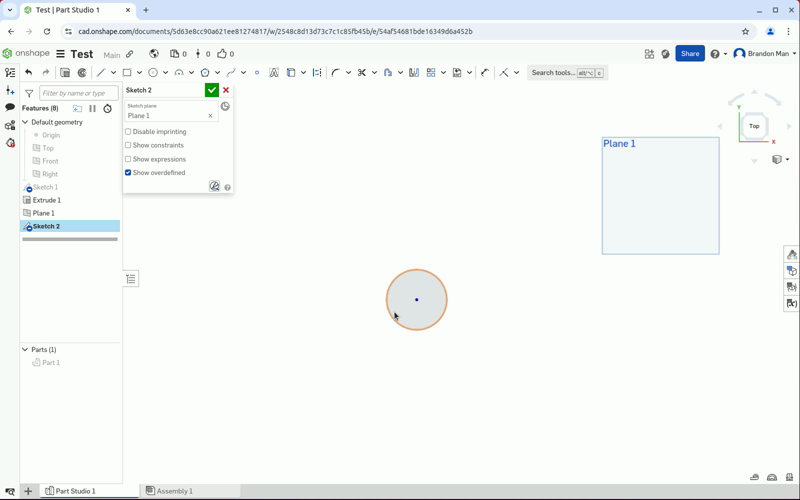
scroll(6)
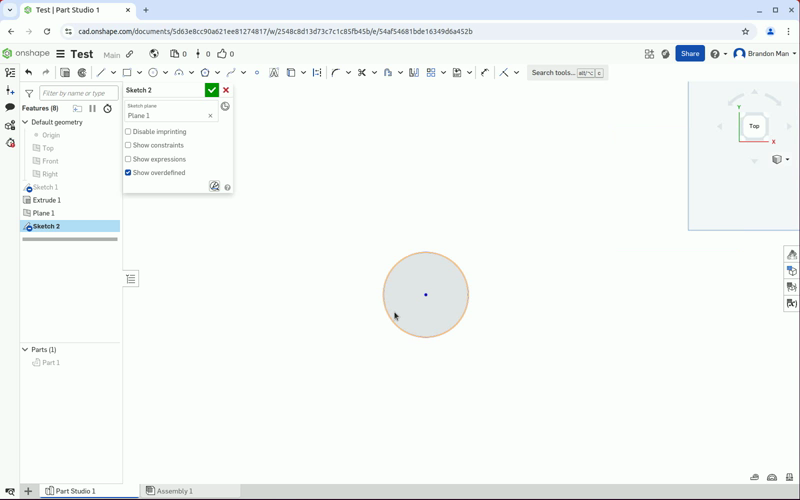
scroll(6)
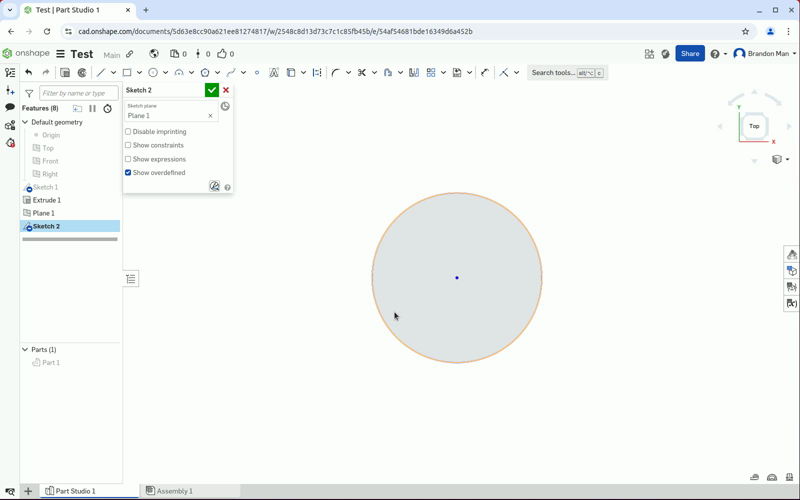
click(394, 311)
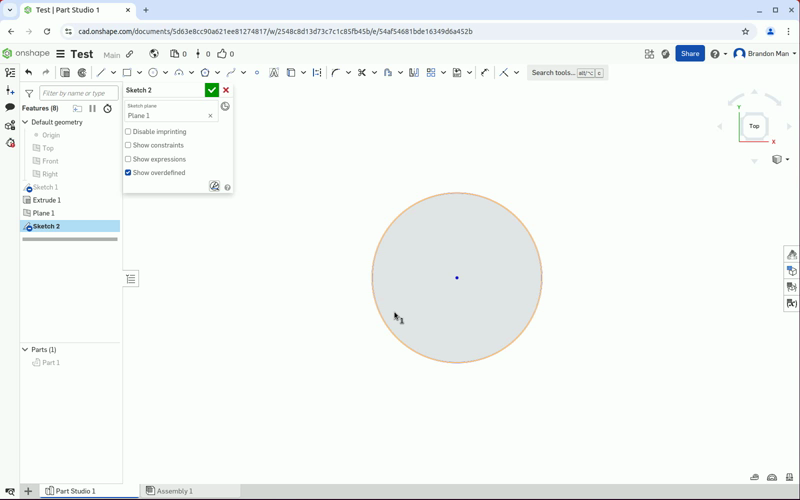
scroll(-6)
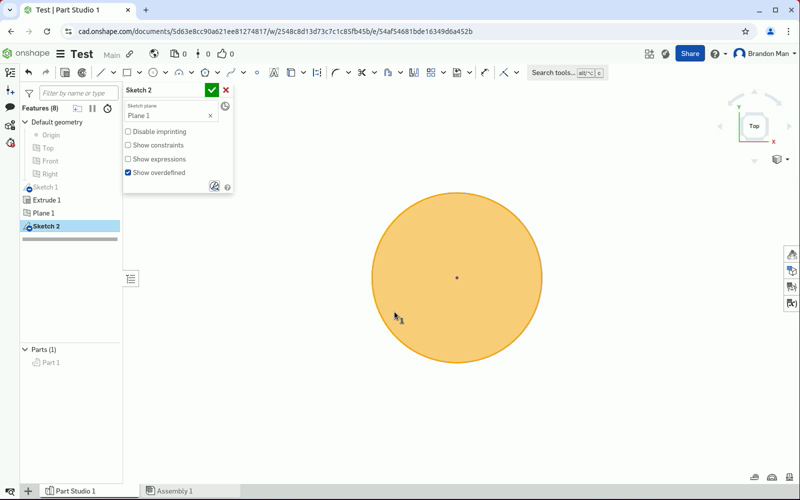
scroll(-6)
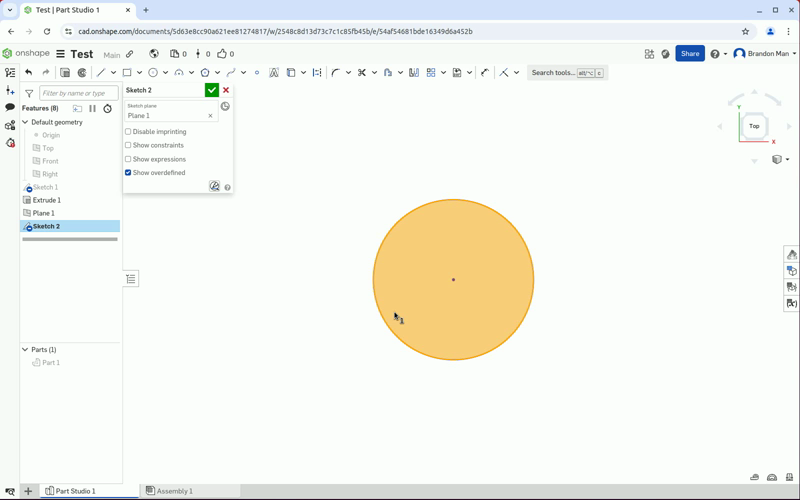
scroll(-6)
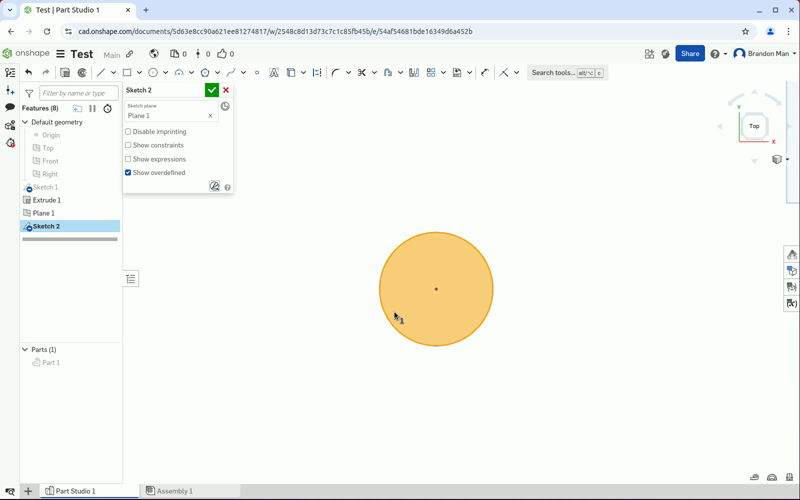
scroll(-6)
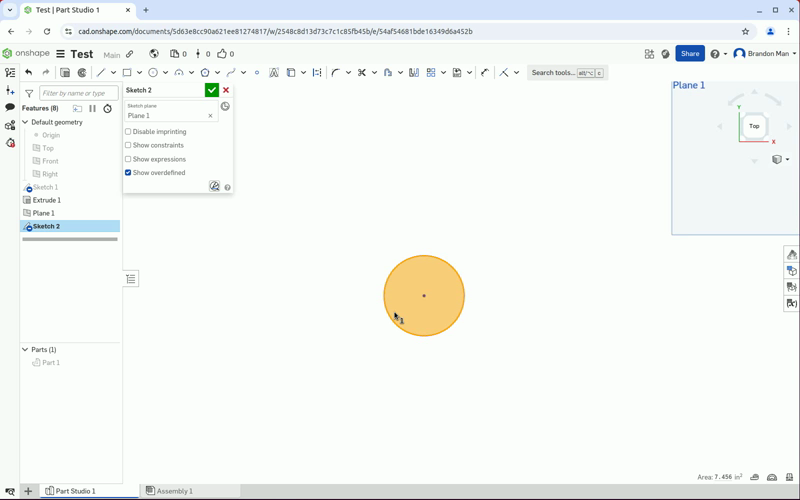
scroll(-6)
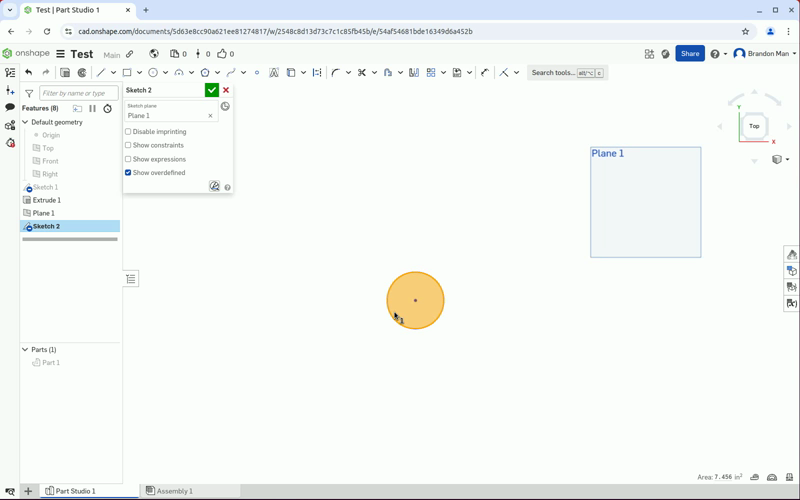
scroll(-6)
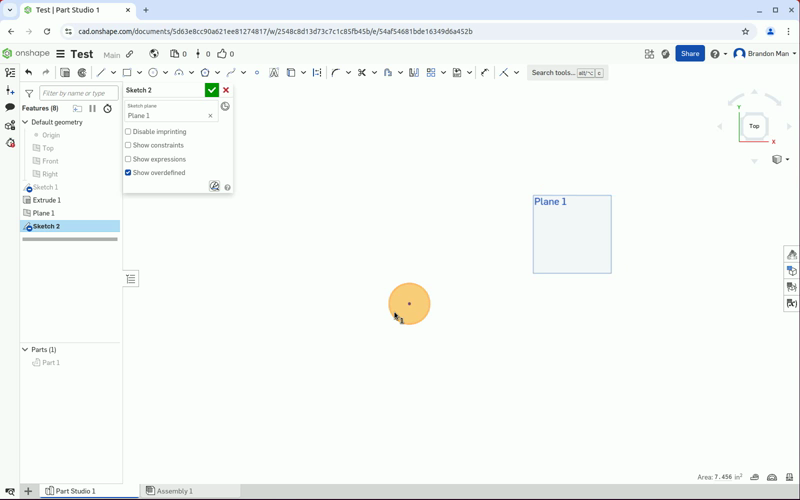
scroll(-6)
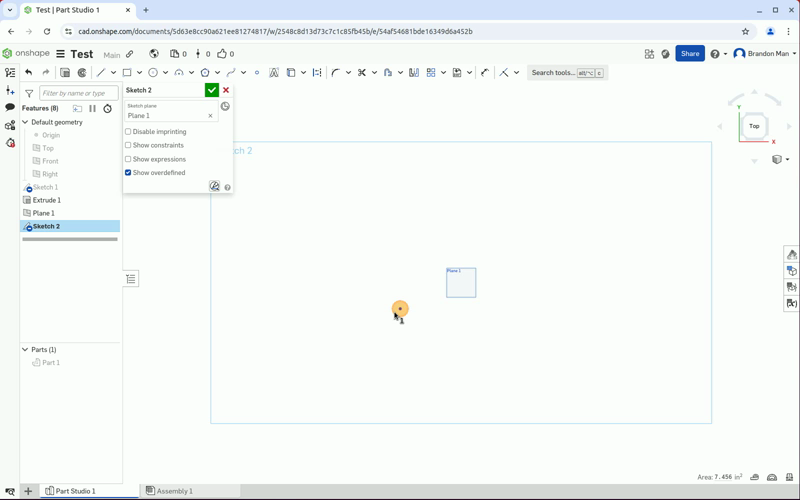
mouse_move(73, 352)
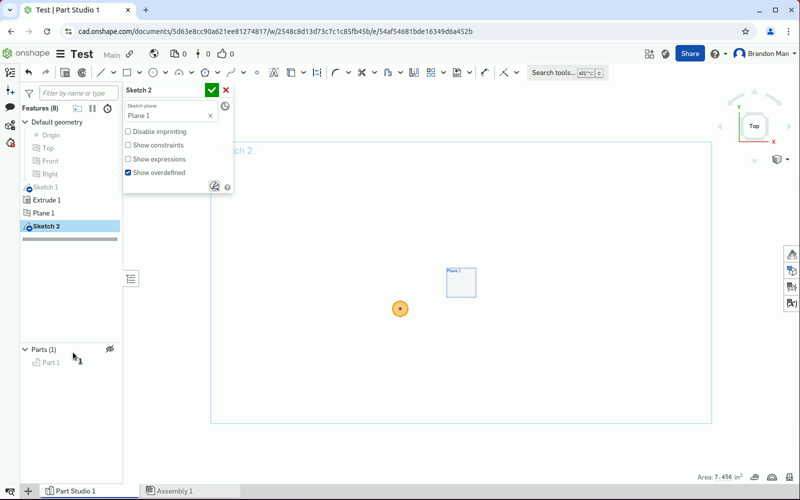
key(shift+y)
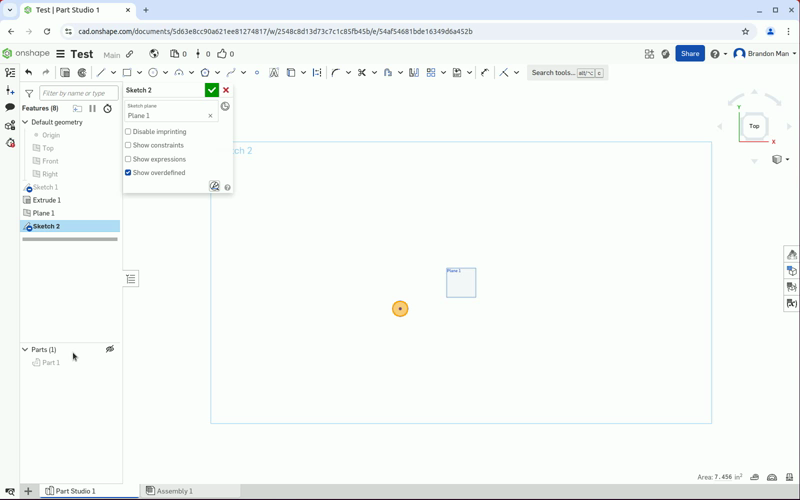
key(shift+e)
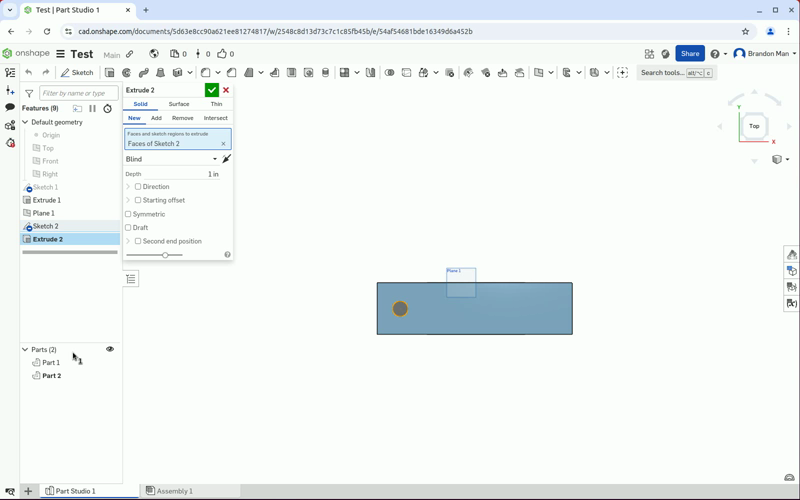
mouse_move(143, 106)
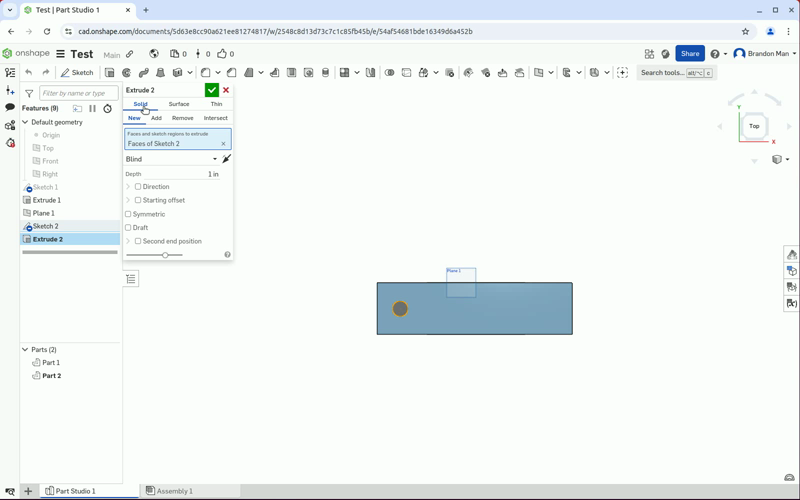
click(143, 106)
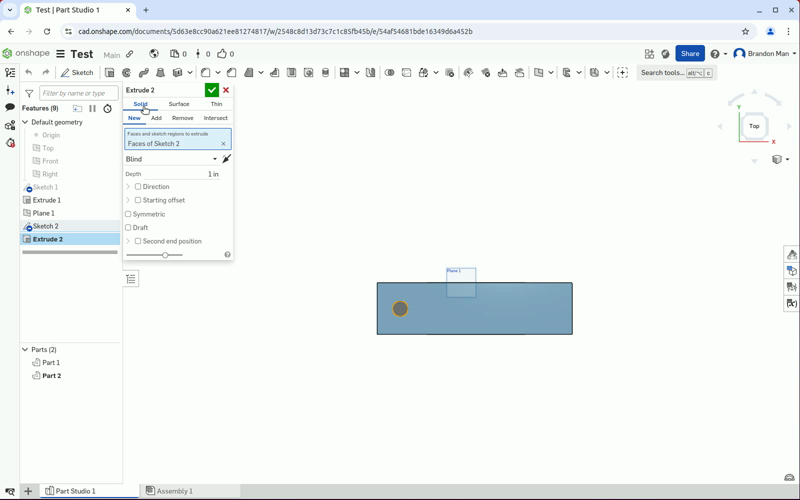
mouse_move(186, 120)
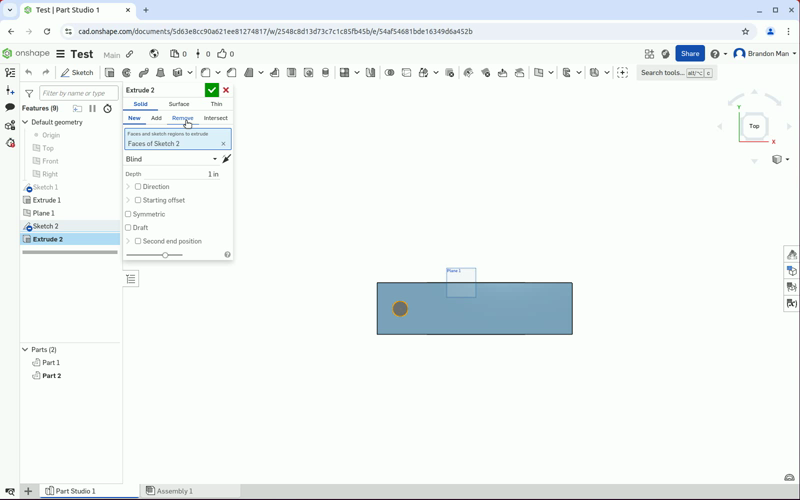
click(186, 120)
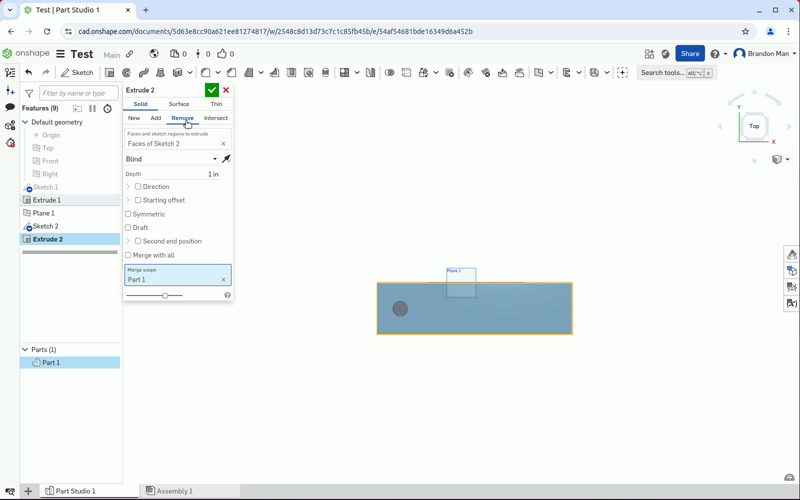
key(tab, 4)
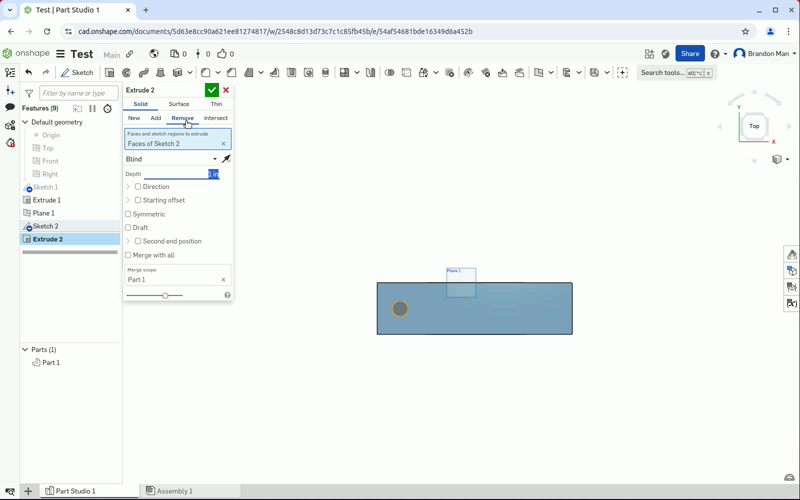
text(30.811)
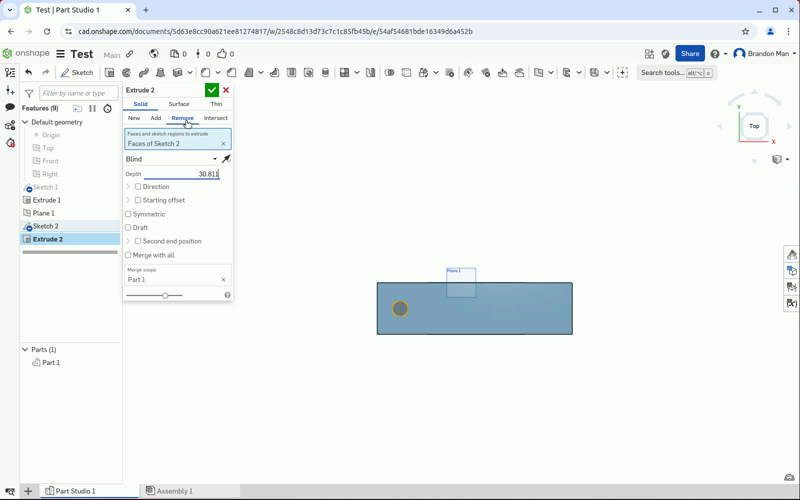
key(tab, 6)
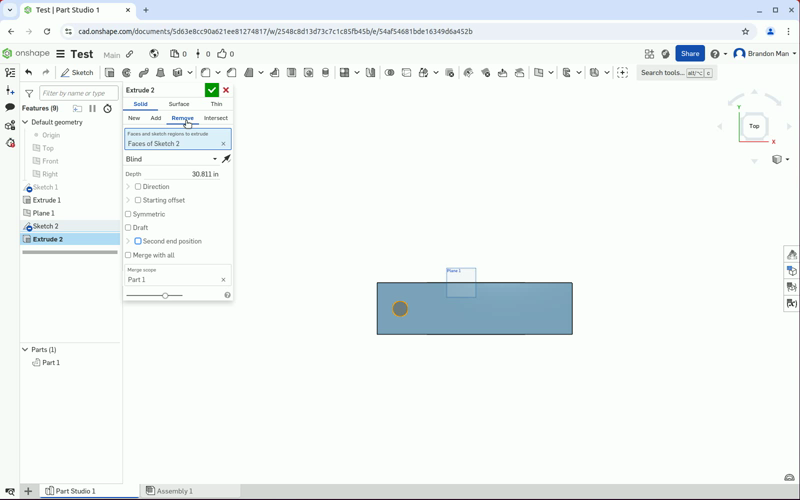
key(space)
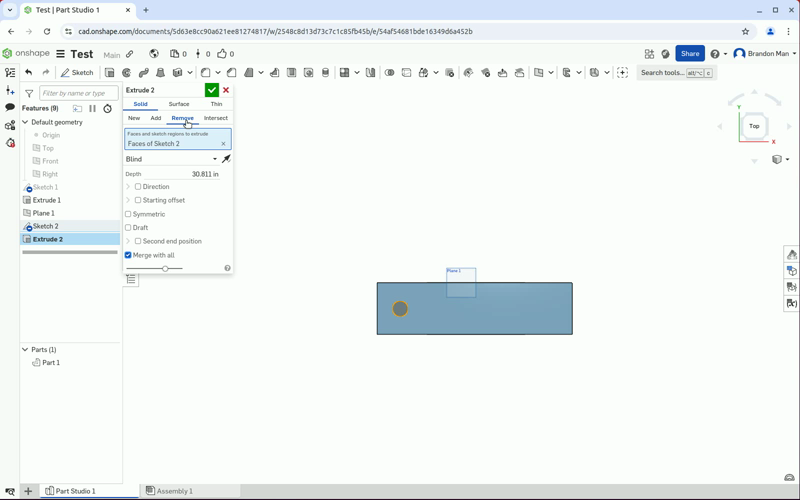
key(enter)
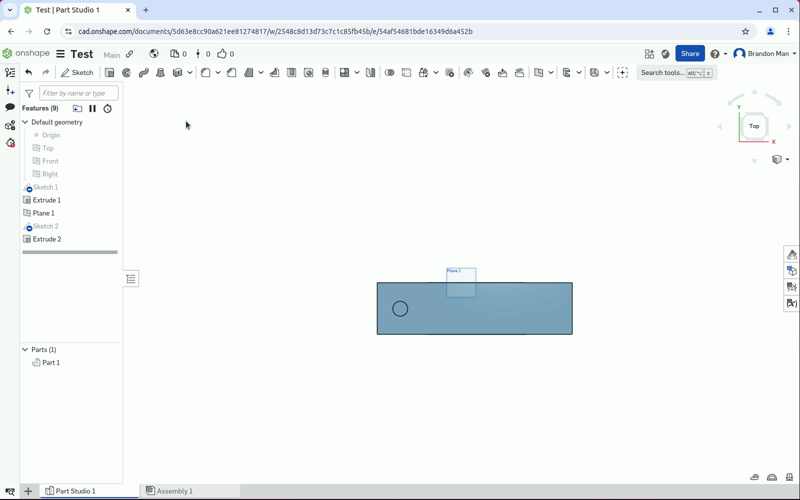
key(shift+h)
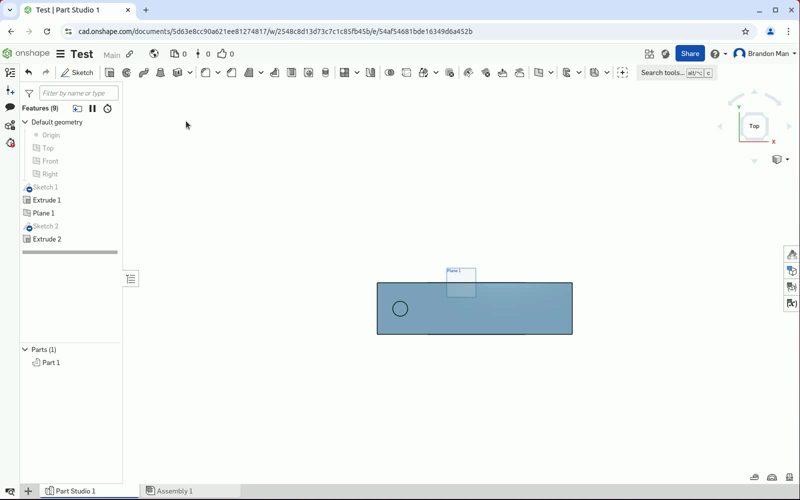
key(shift+h)
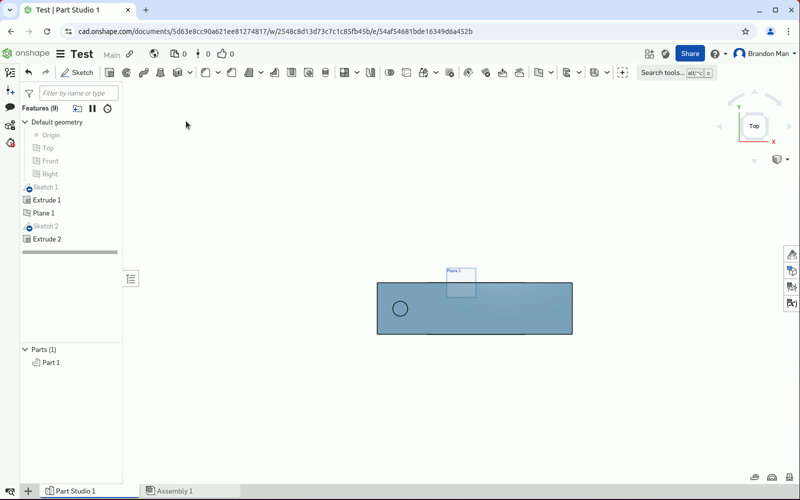
mouse_move(73, 189)
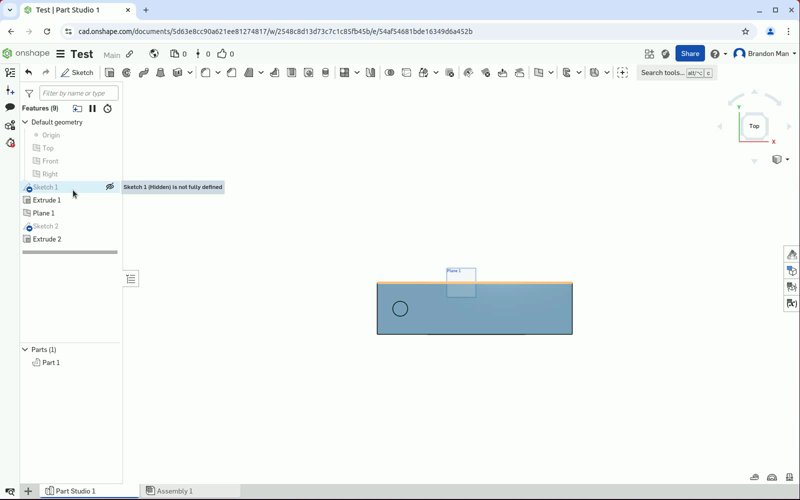
click(73, 189)
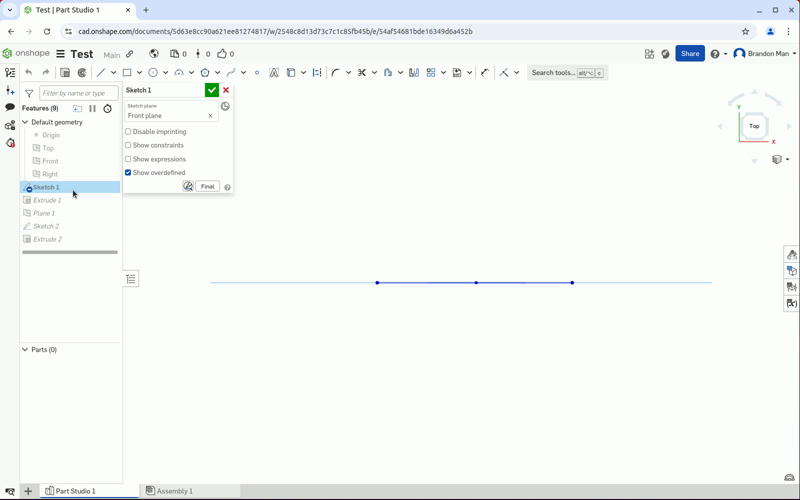
mouse_move(229, 92)
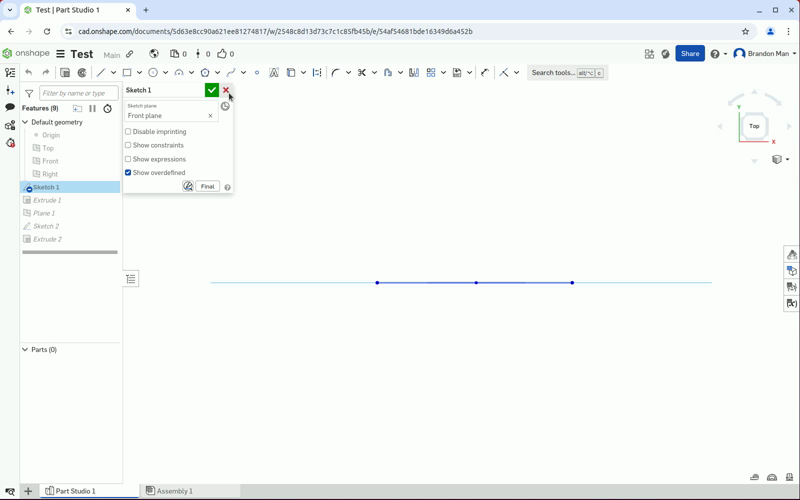
click(229, 92)
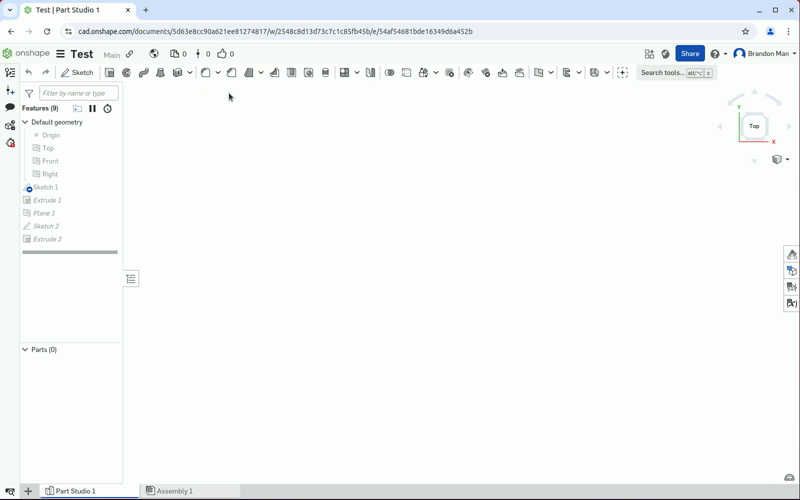
key(shift+s)
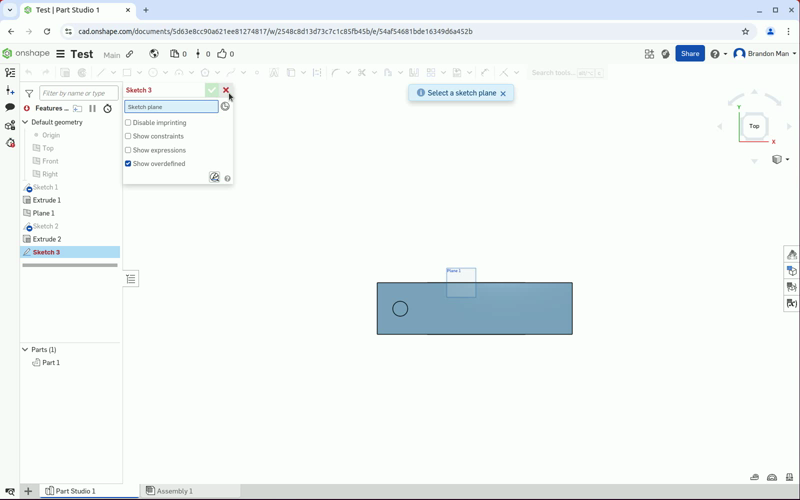
mouse_move(73, 215)
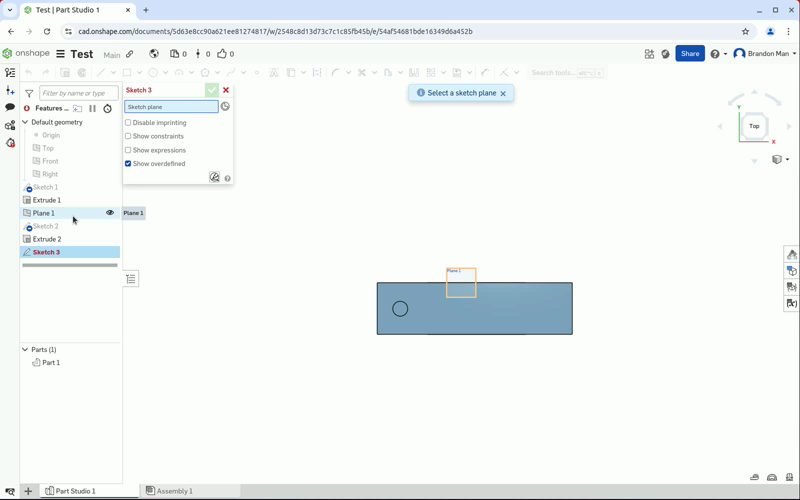
click(73, 215)
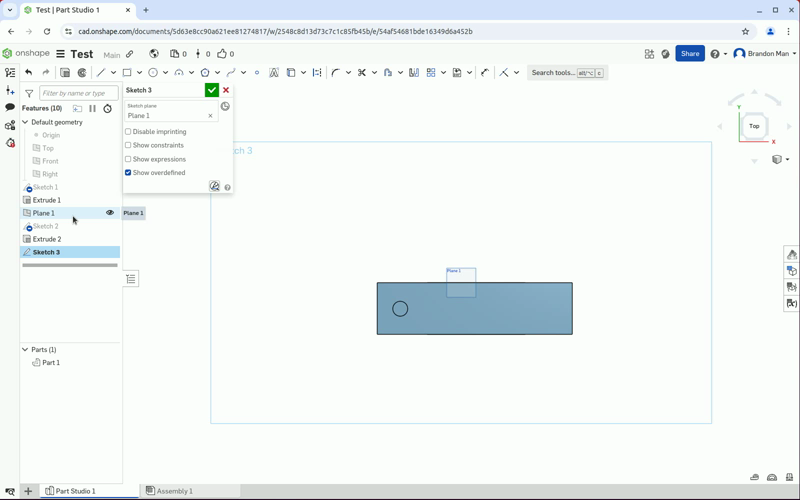
mouse_move(73, 352)
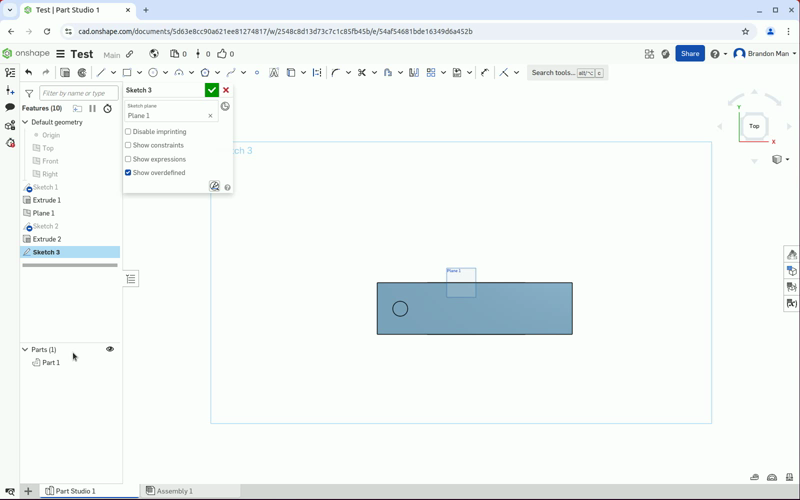
key(y)
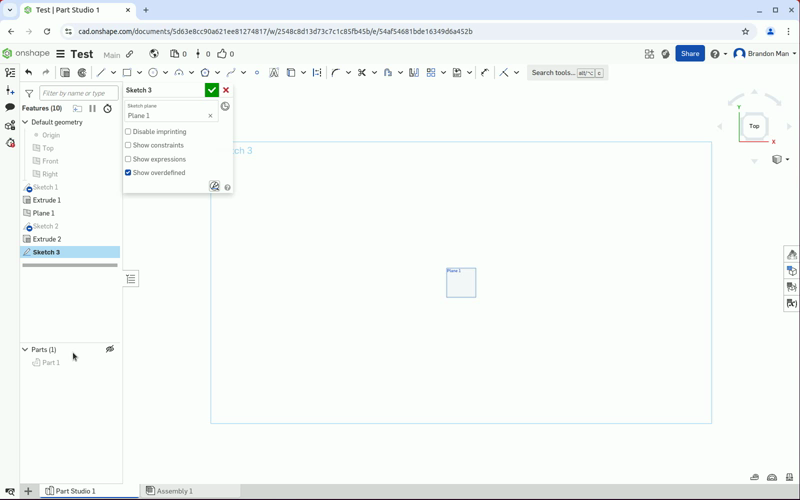
key(c)
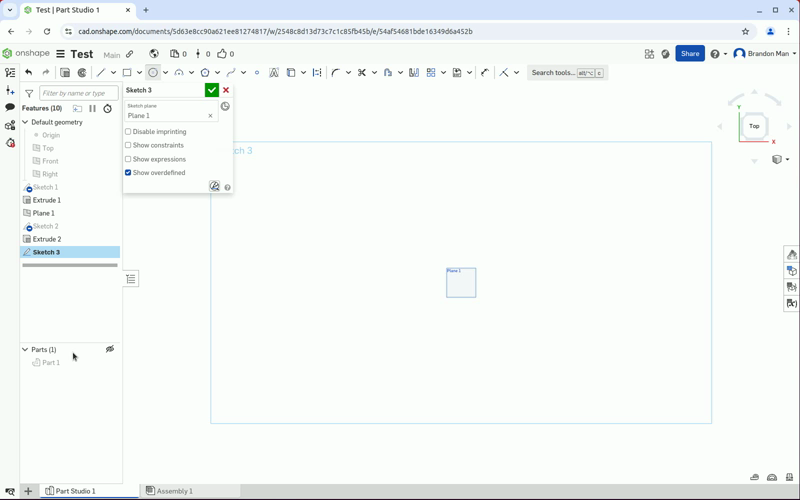
key_down(shift)
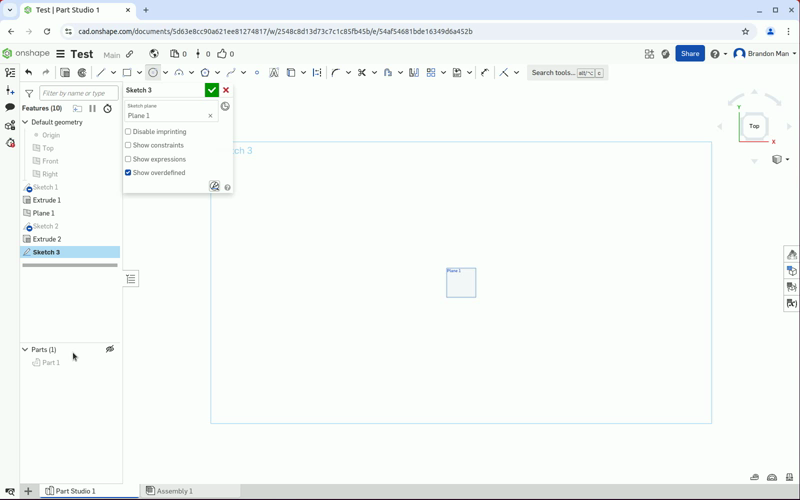
mouse_move(556, 308)
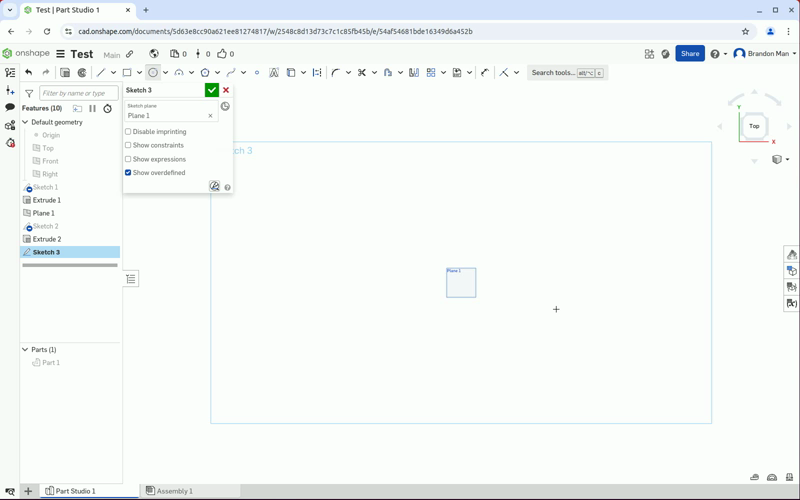
click(556, 308)
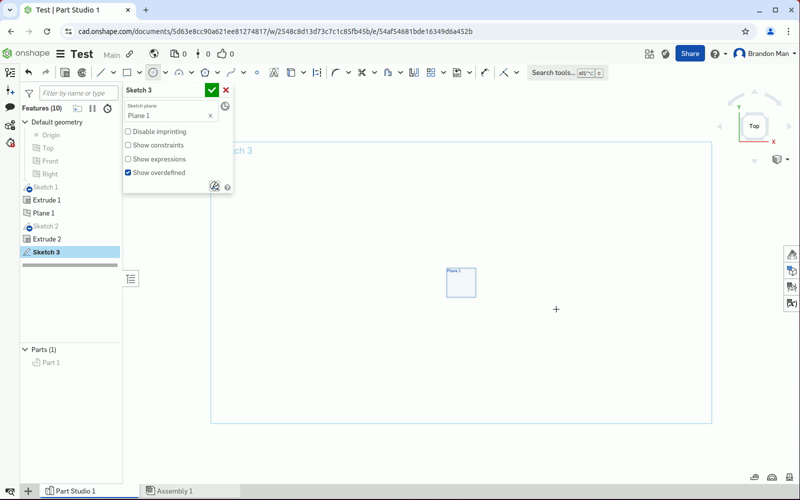
key_up(shift)
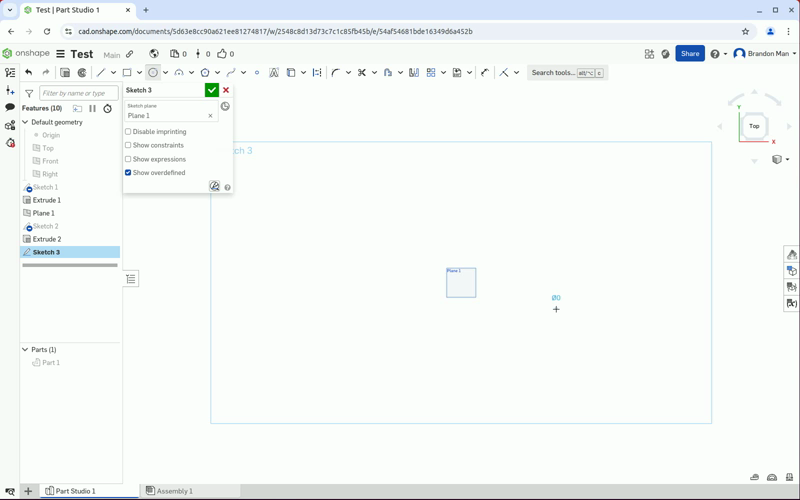
mouse_move(563, 308)
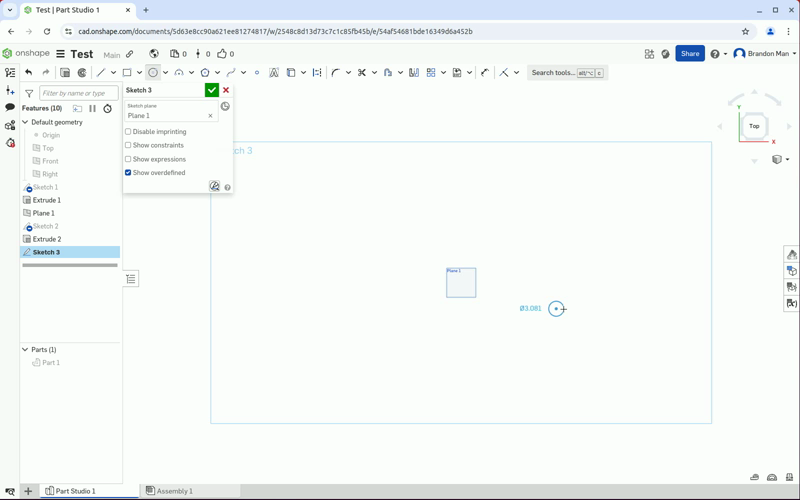
click(563, 308)
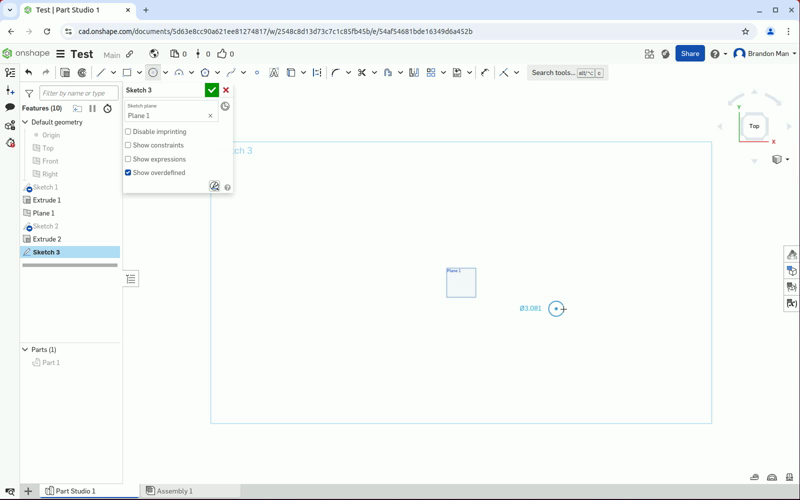
key(esc)
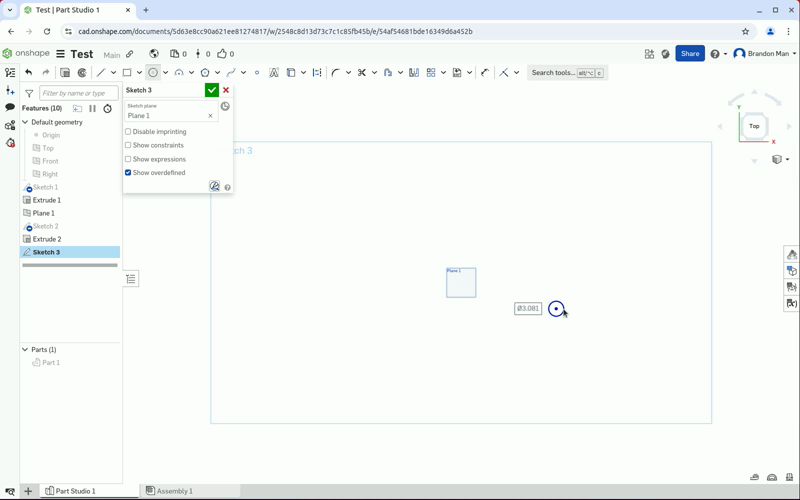
mouse_move(557, 311)
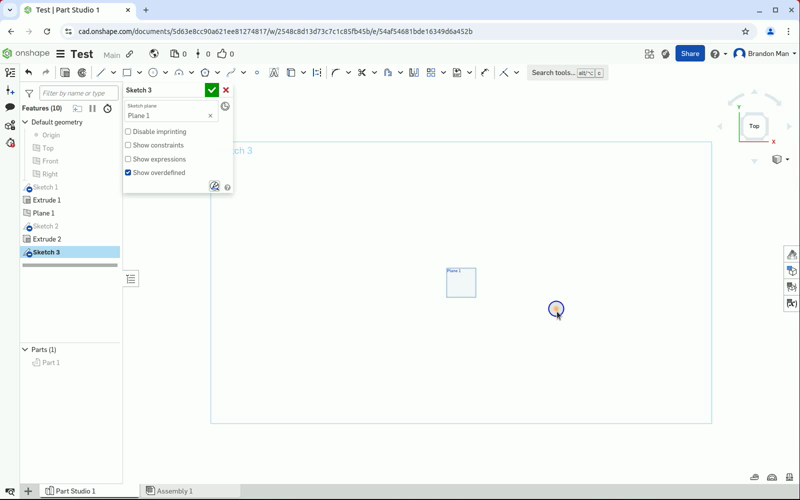
scroll(6)
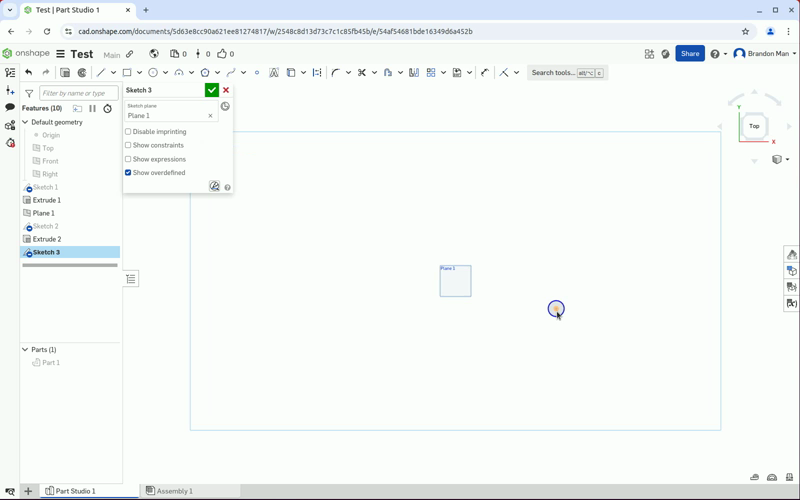
scroll(6)
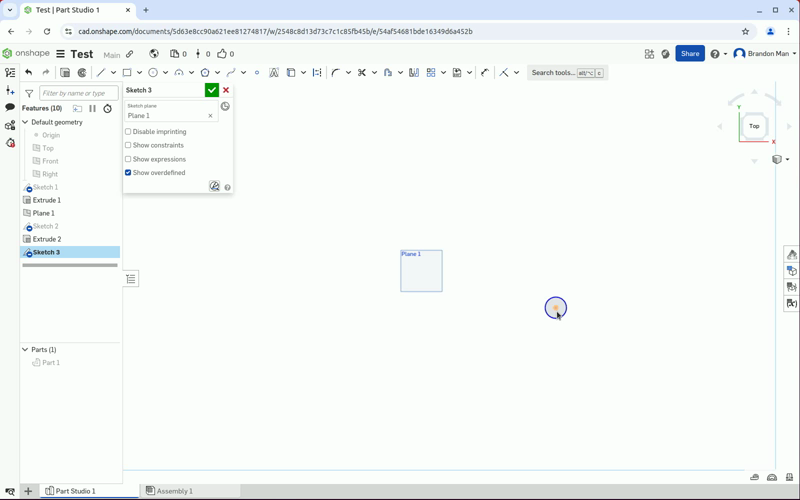
scroll(6)
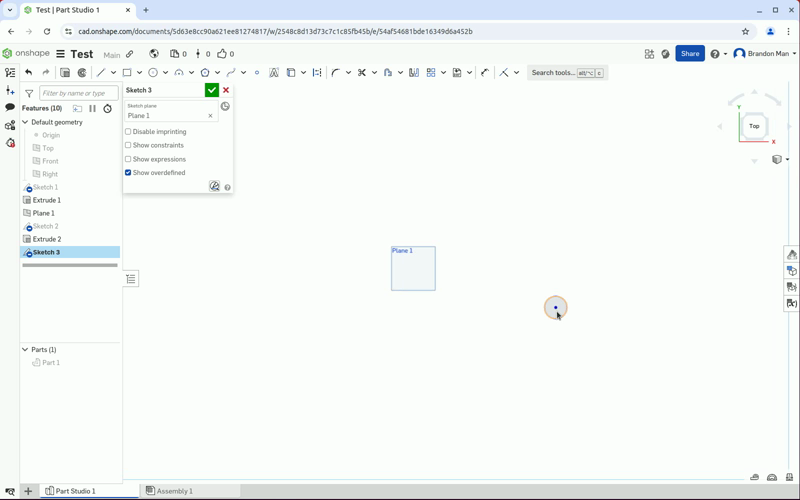
scroll(6)
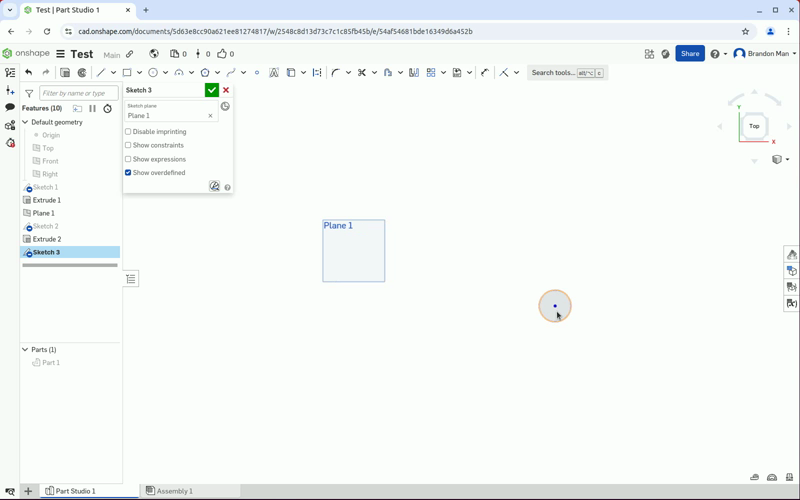
scroll(6)
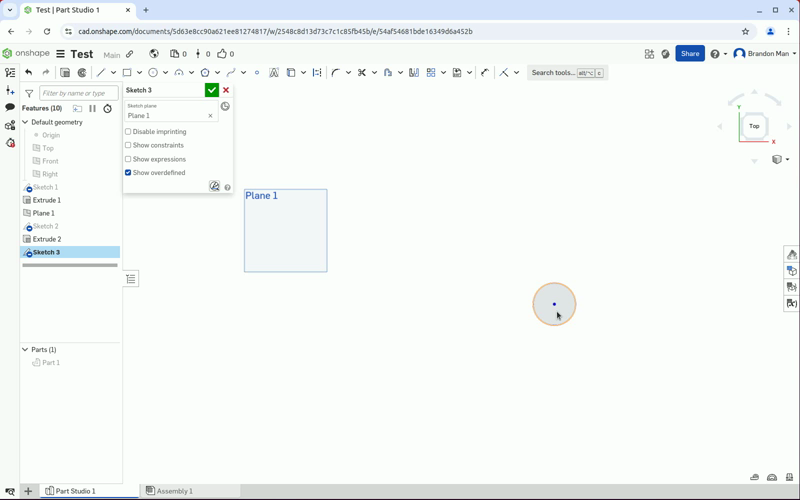
scroll(6)
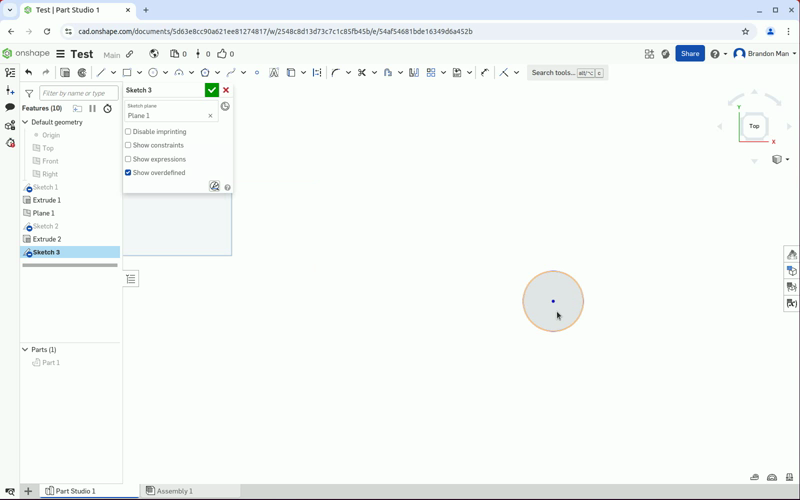
scroll(6)
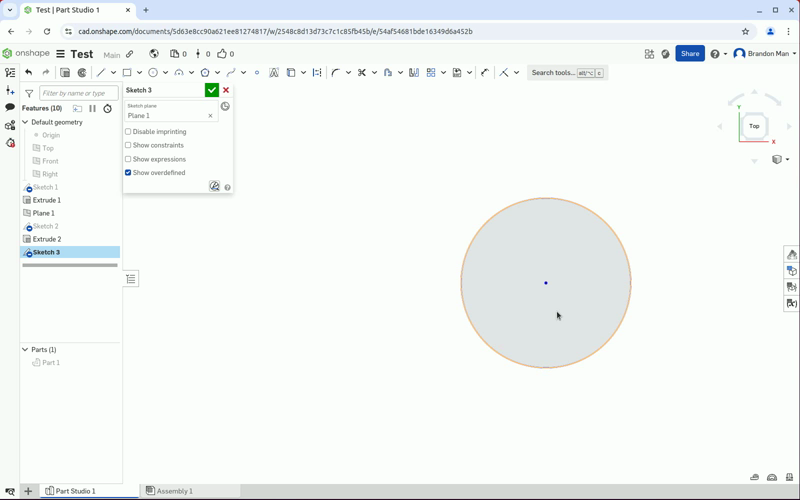
click(557, 311)
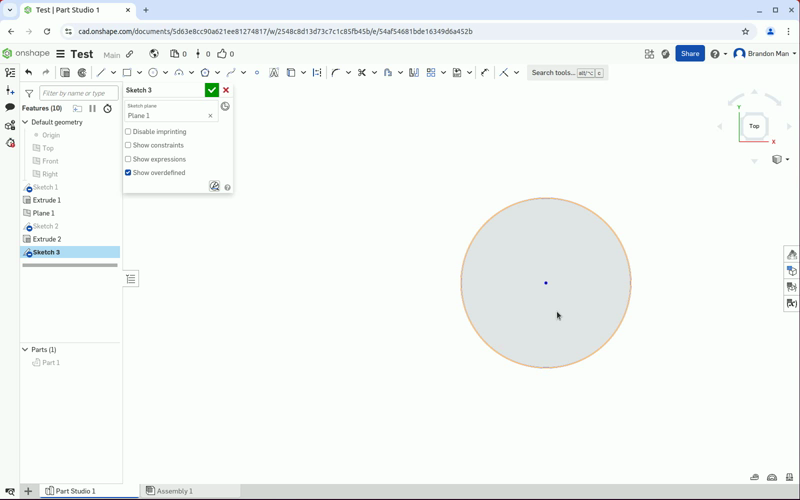
scroll(-6)
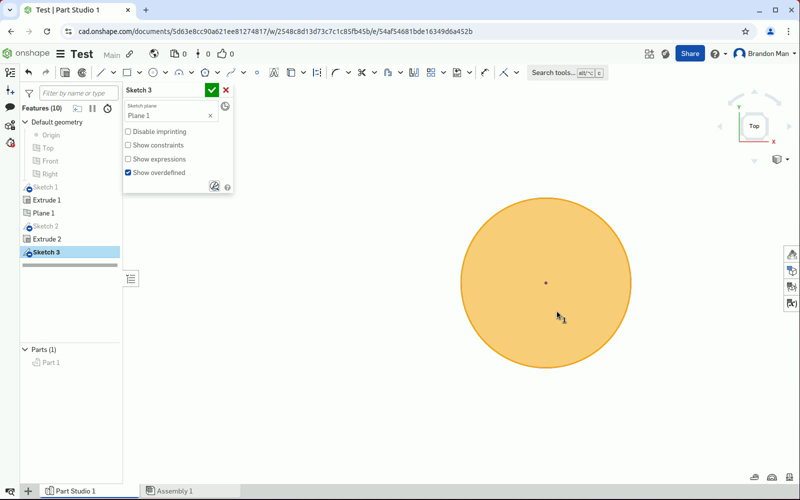
scroll(-6)
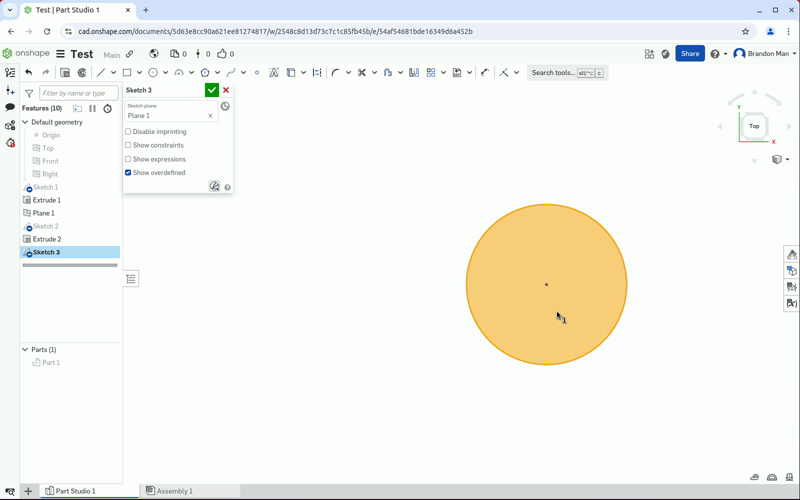
scroll(-6)
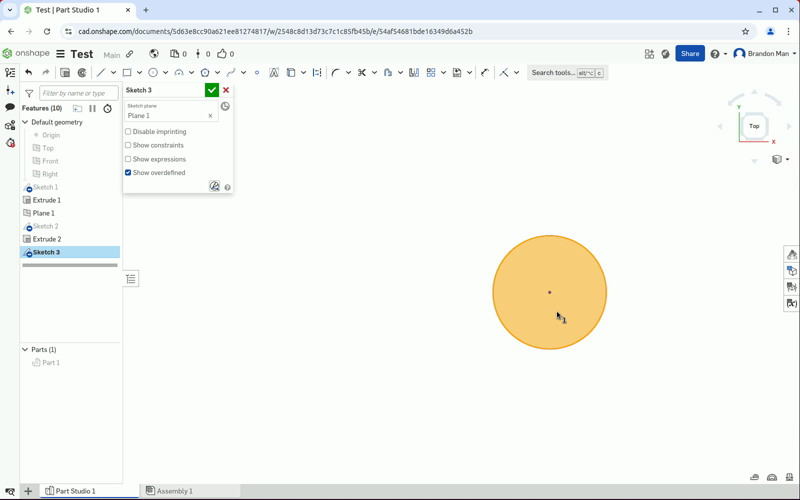
scroll(-6)
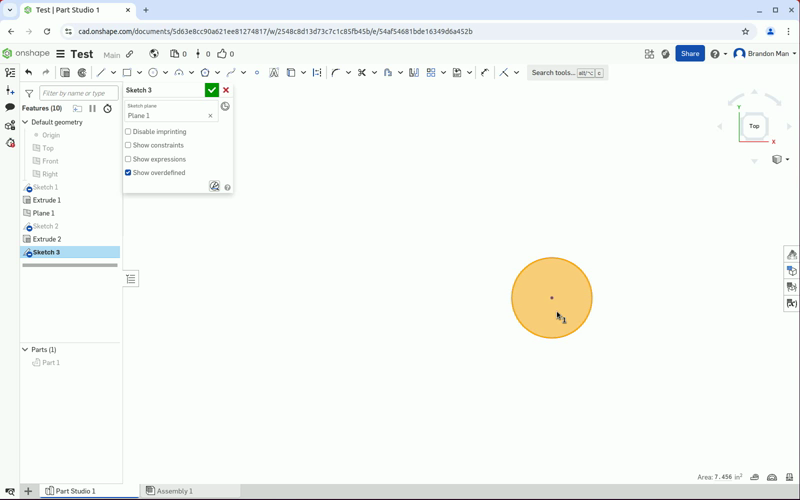
scroll(-6)
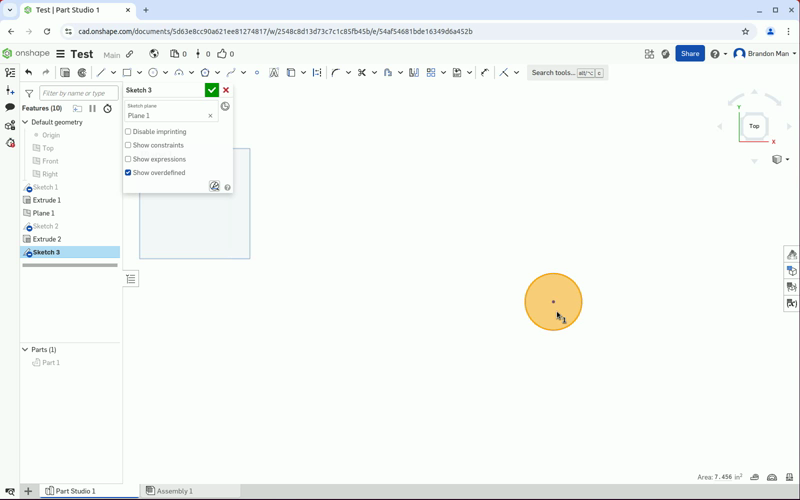
scroll(-6)
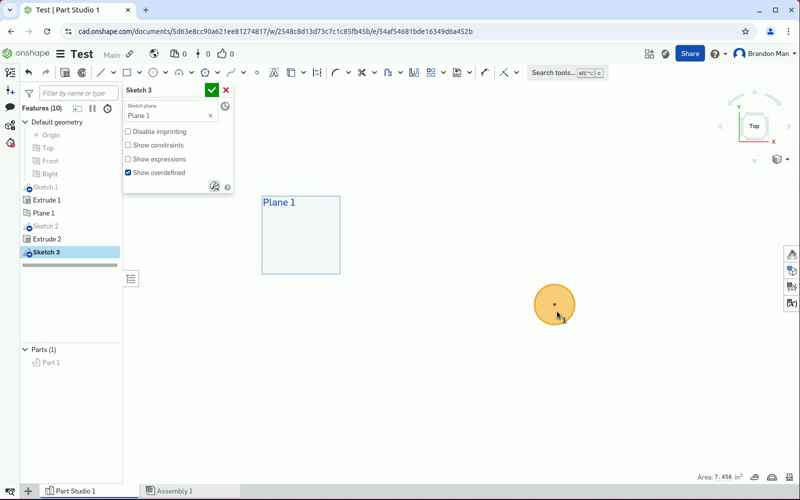
scroll(-6)
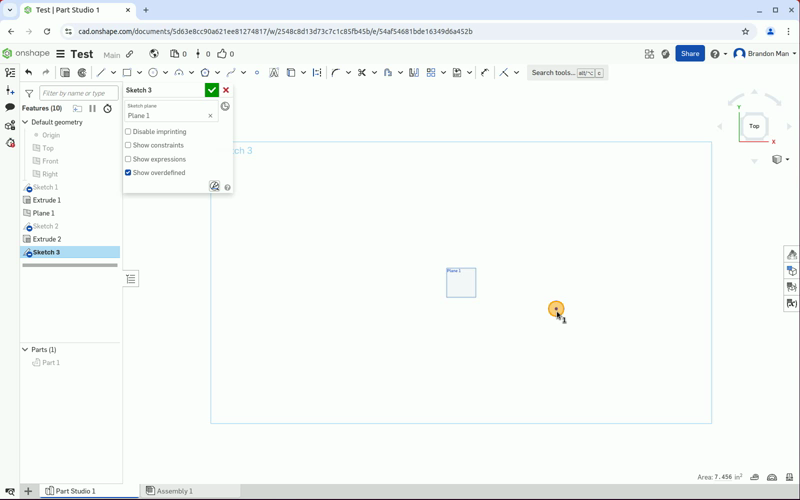
mouse_move(73, 352)
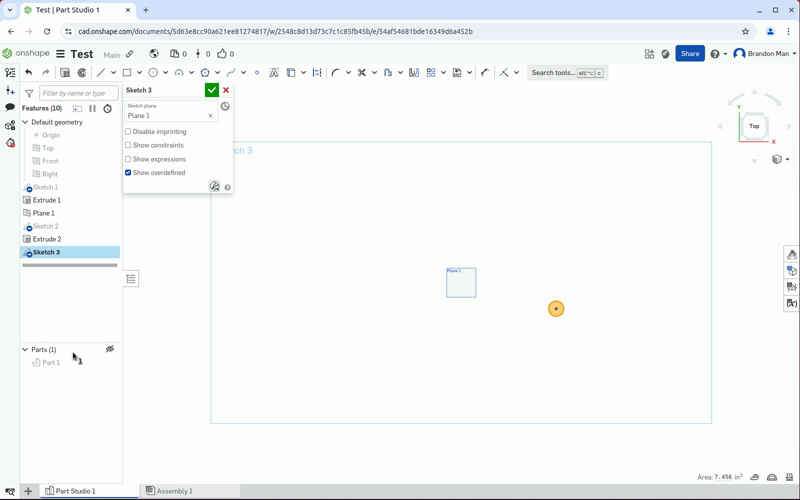
key(shift+y)
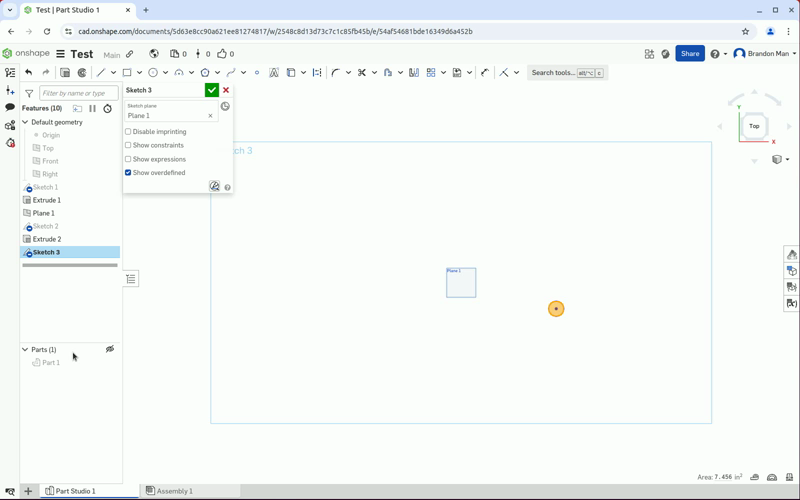
key(shift+e)
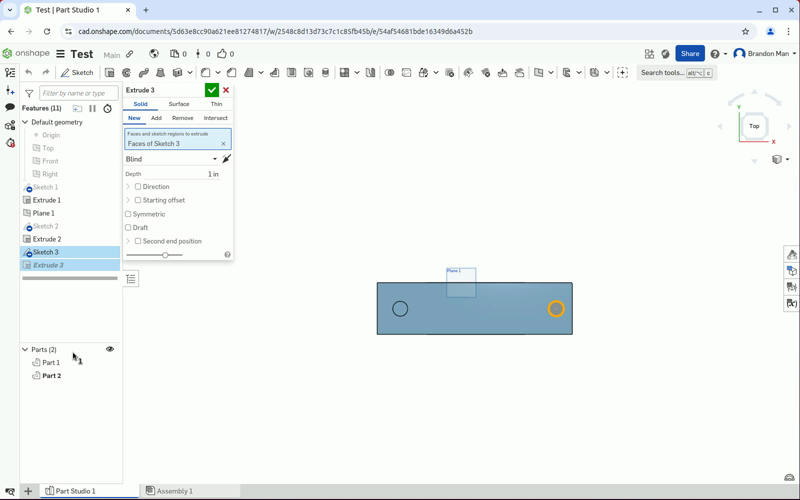
mouse_move(143, 106)
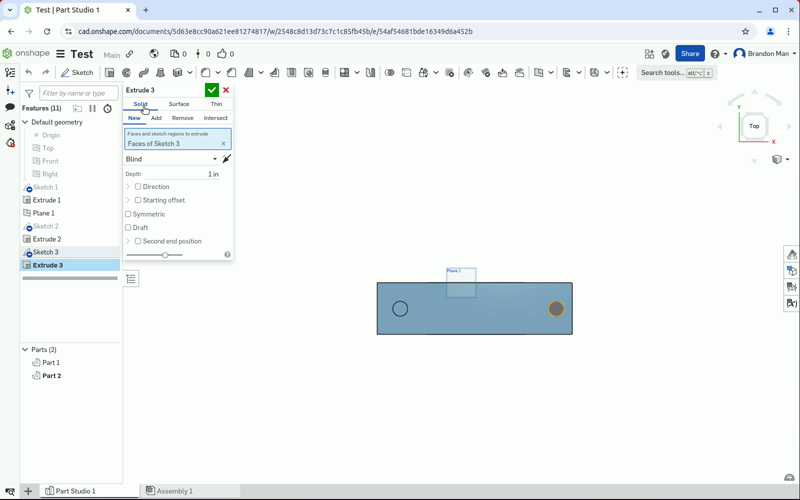
click(143, 106)
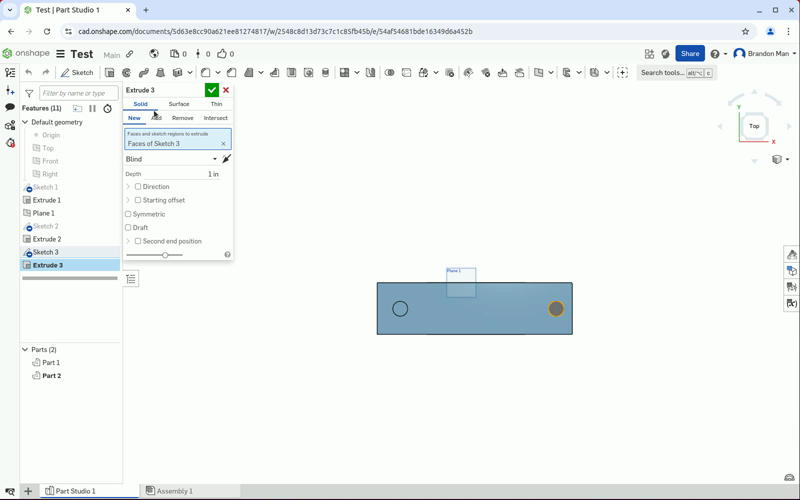
mouse_move(186, 120)
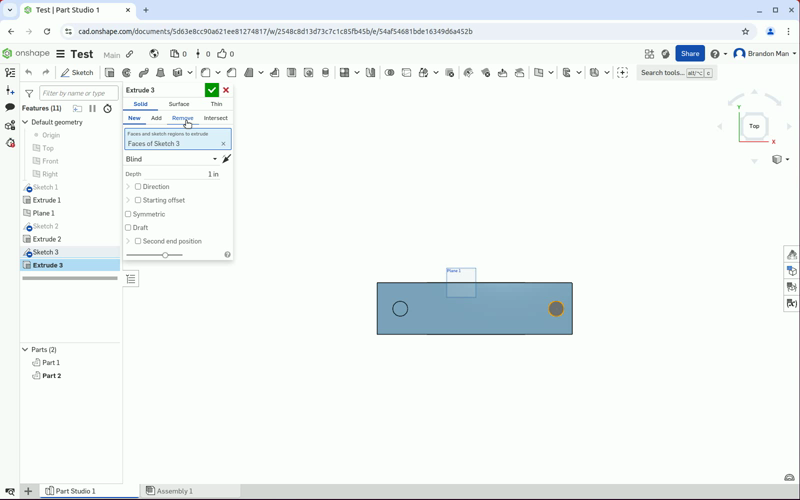
click(186, 120)
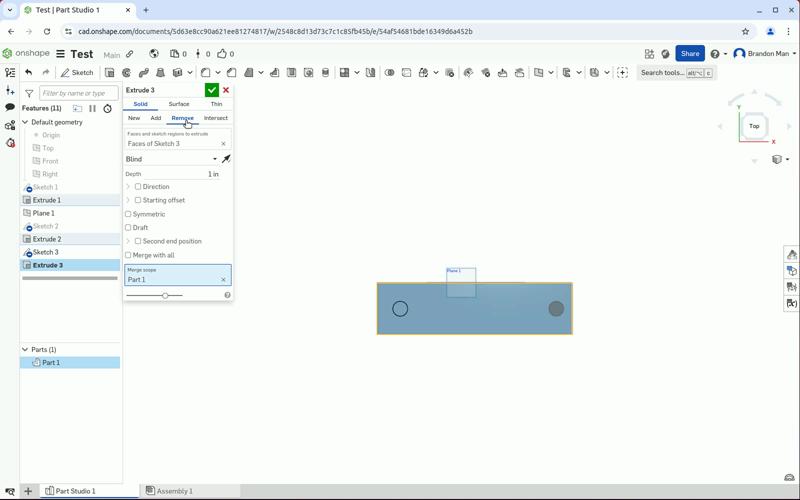
key(tab, 4)
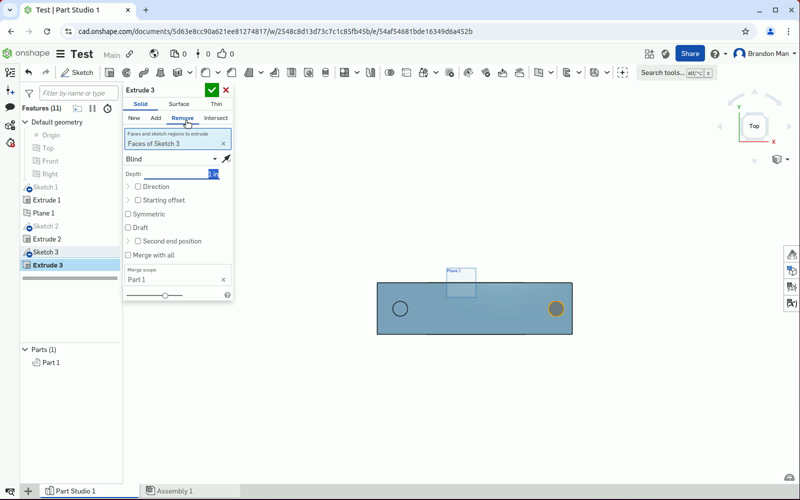
text(30.811)
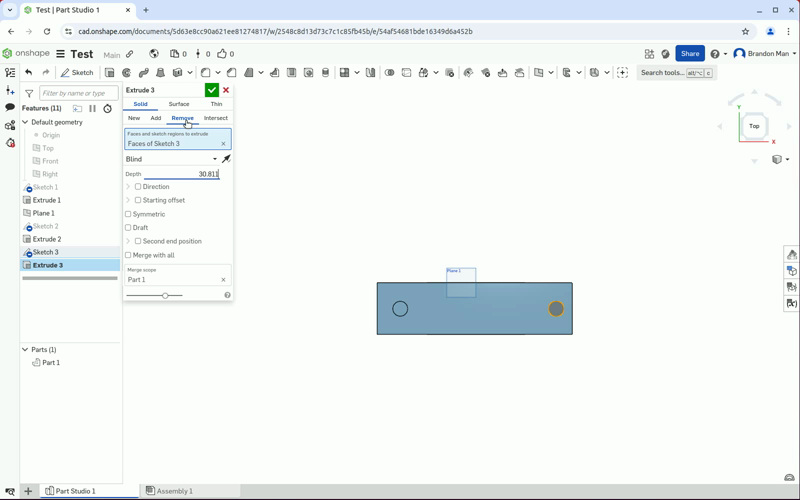
key(tab, 6)
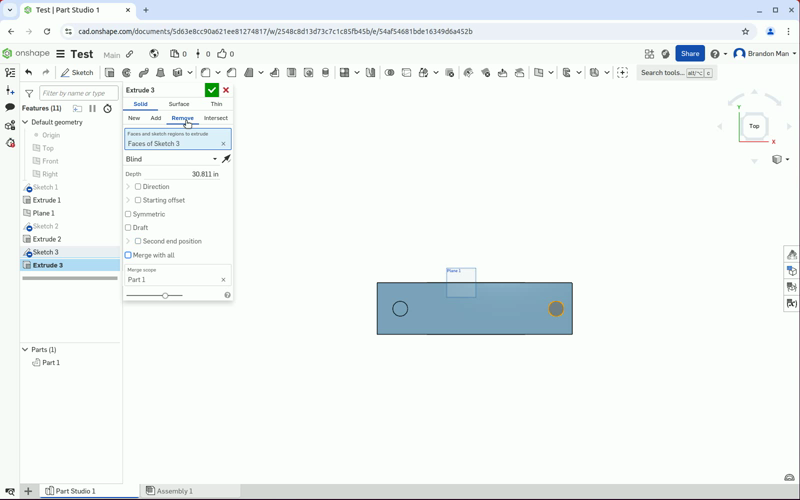
key(space)
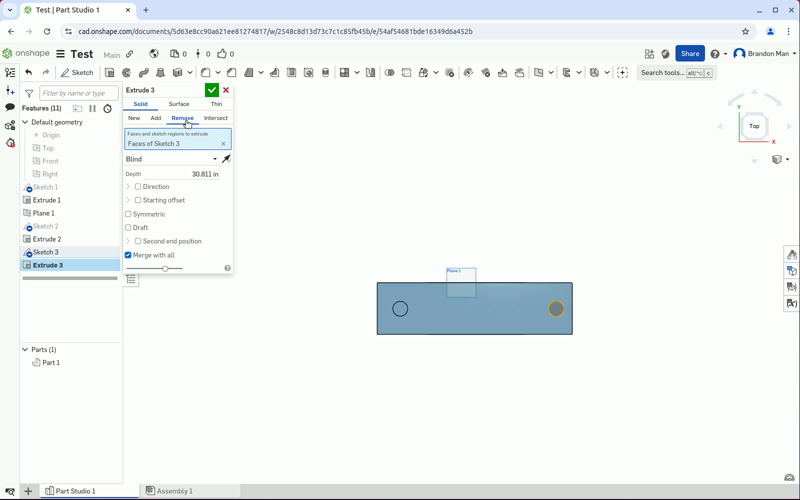
key(enter)
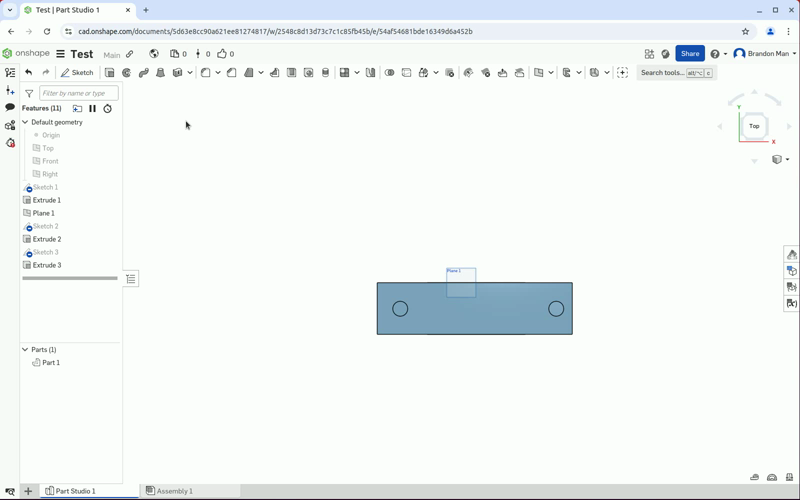
key(shift+h)
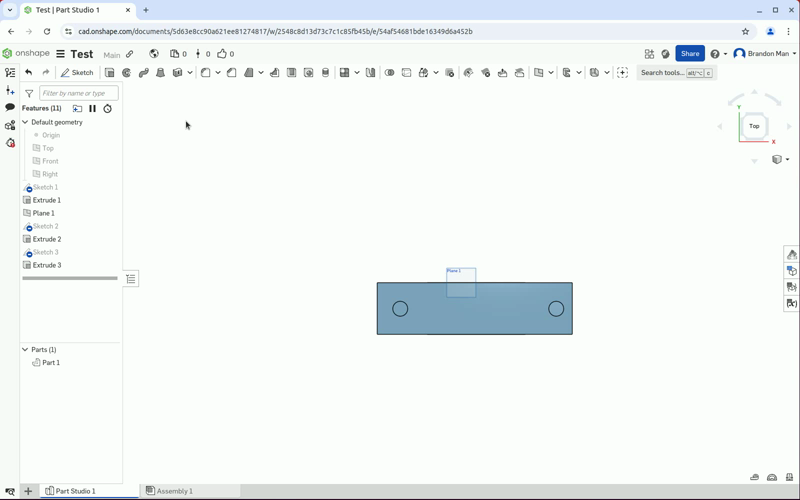
key(shift+h)
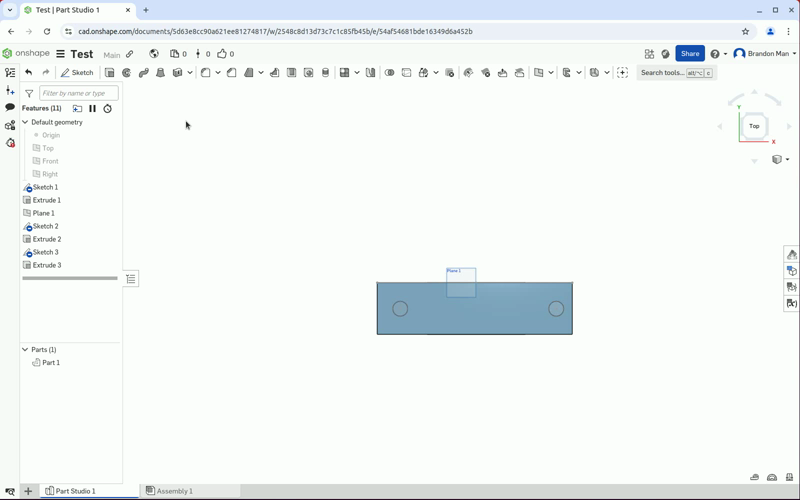
key(shift+7)
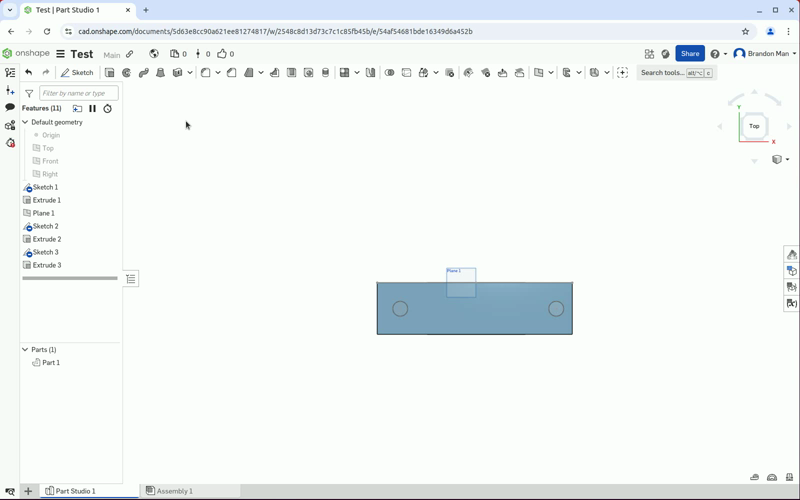
key(up, 3)
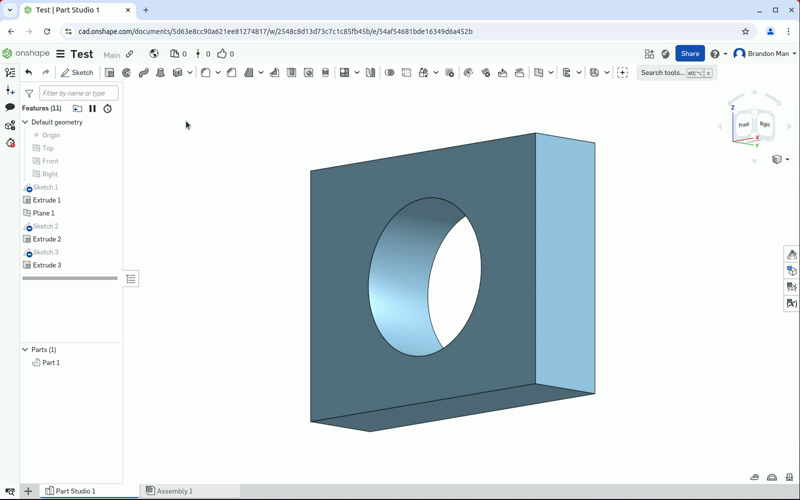
key(left, 3)
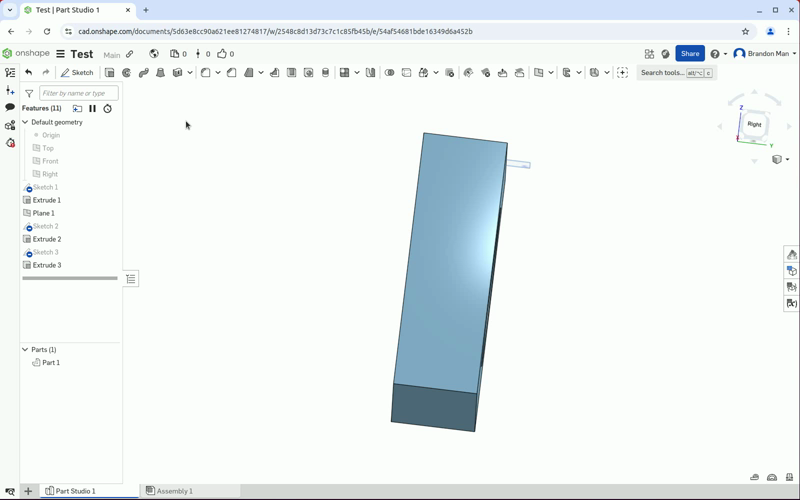
key(right, 3)
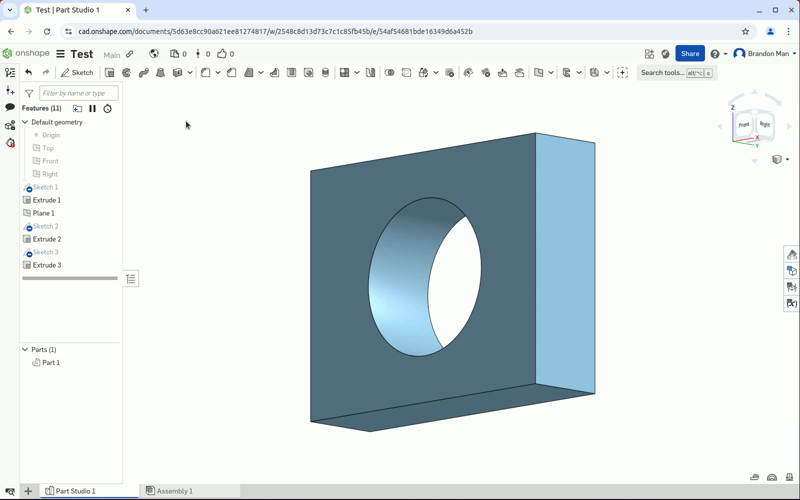
key(down, 3)
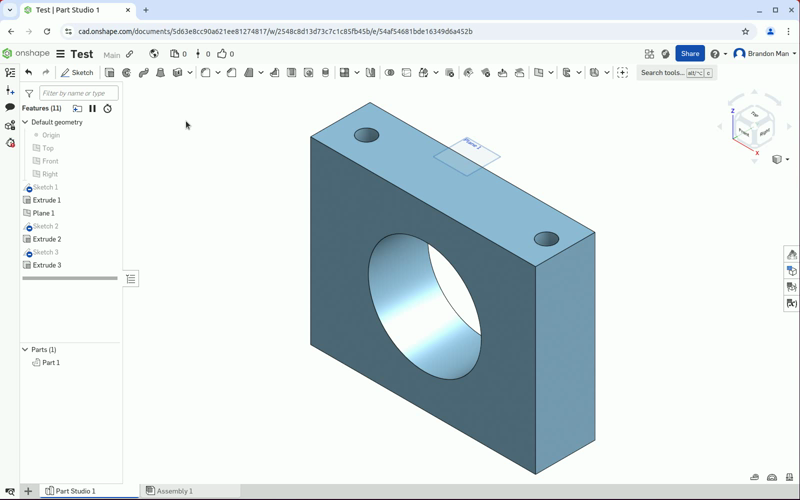
mouse_move(73, 189)
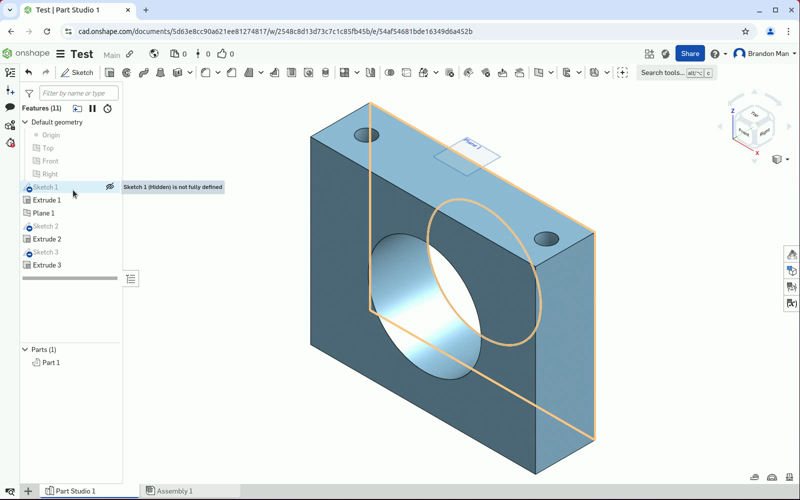
click(73, 189)